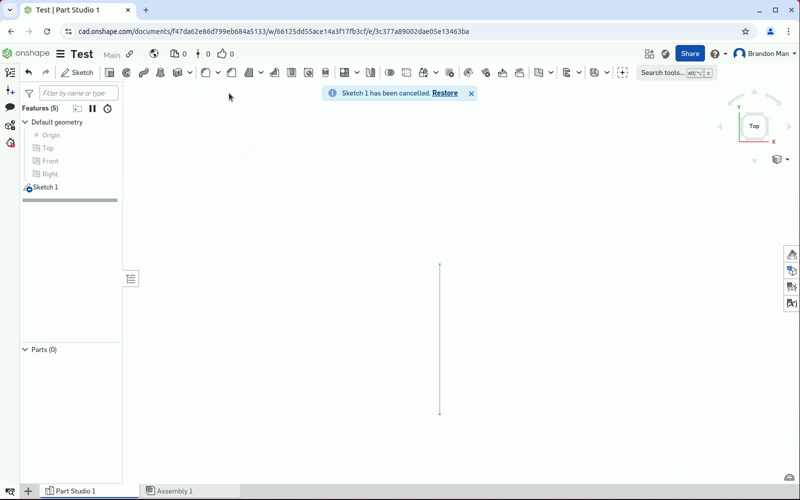
key(shift+h)
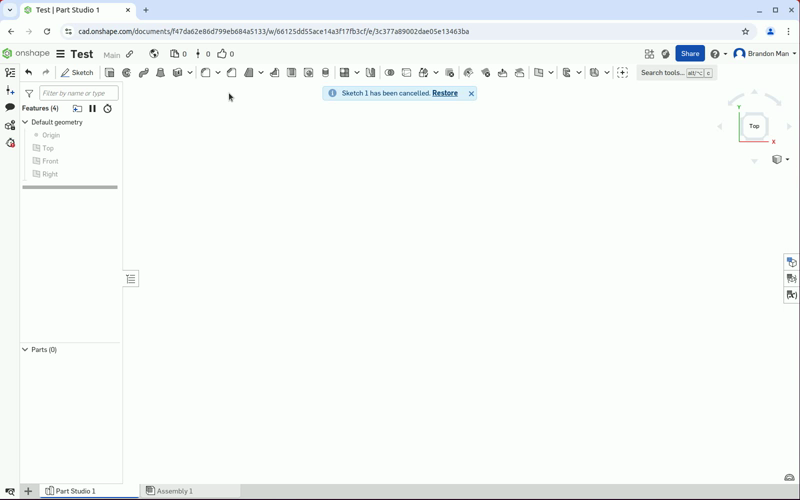
mouse_move(73, 352)
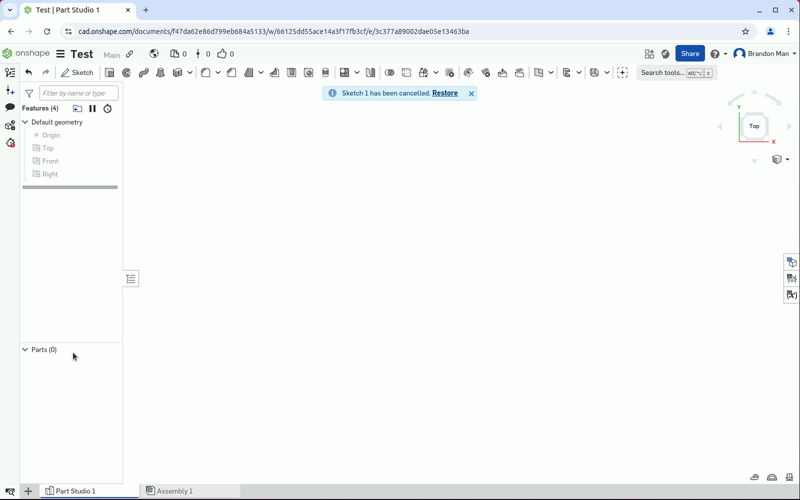
key(y)
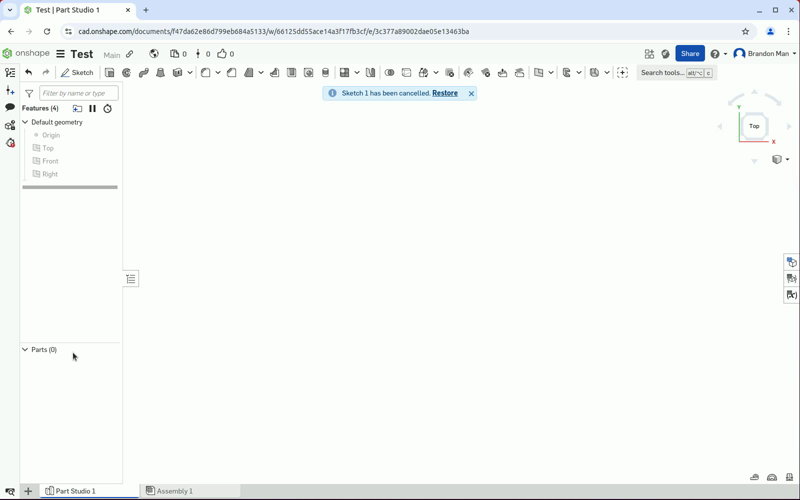
key(shift+p)
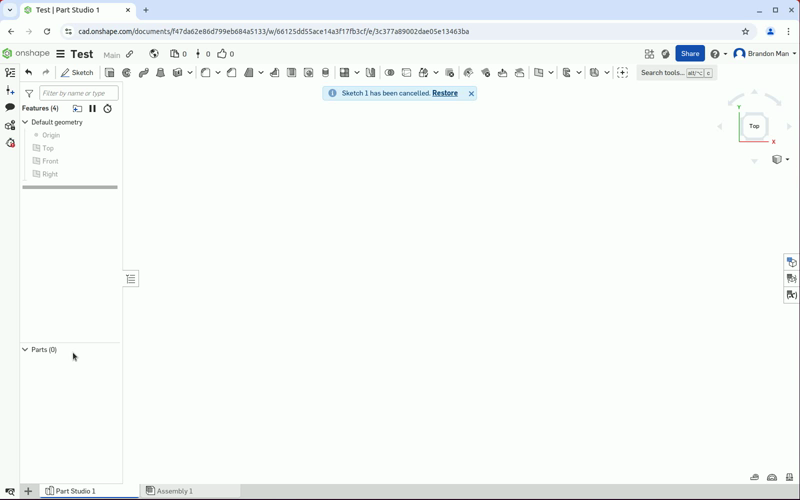
key(space)
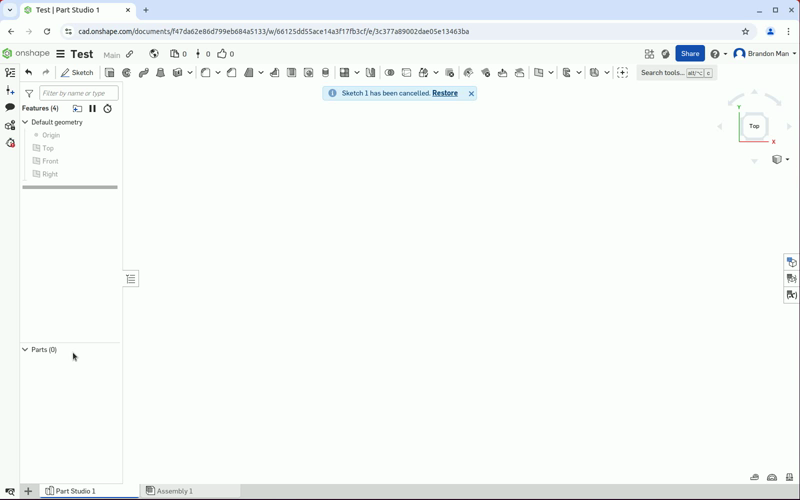
key_down(shift)
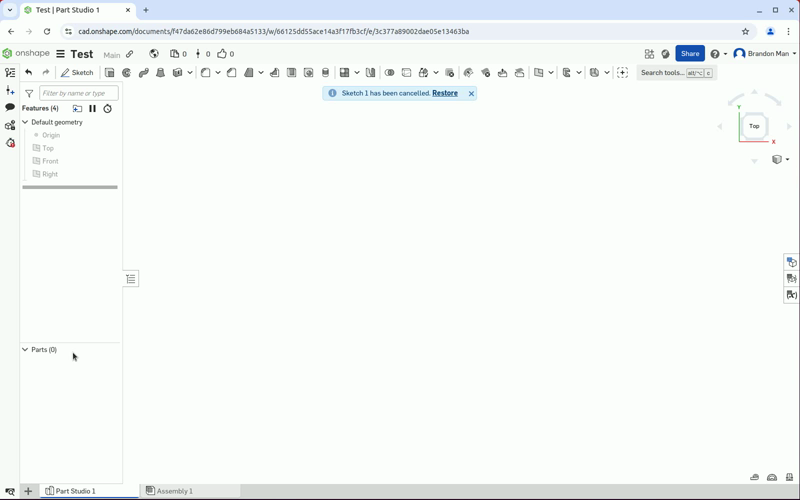
key(up)
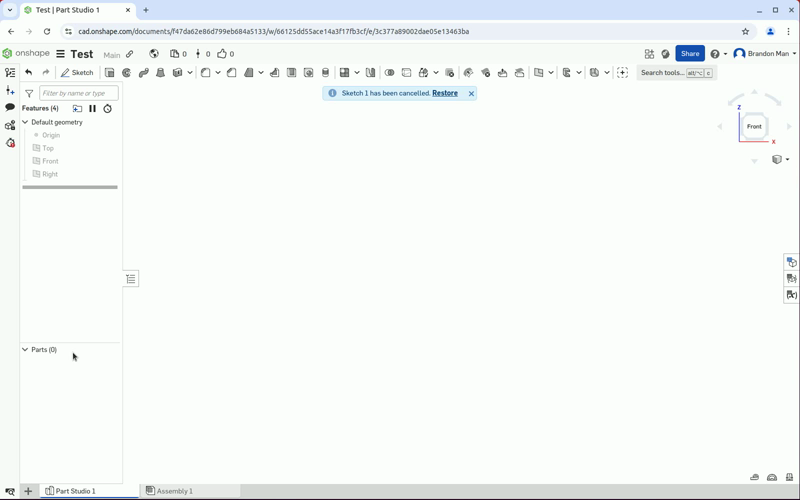
key_up(shift)
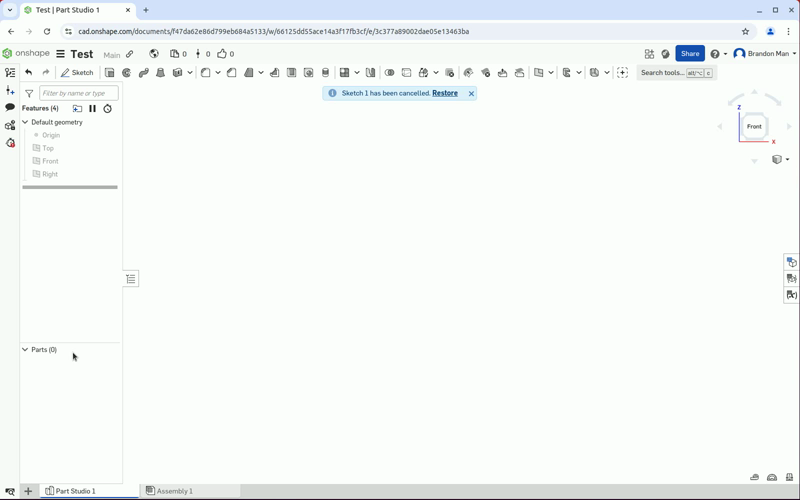
mouse_move(73, 352)
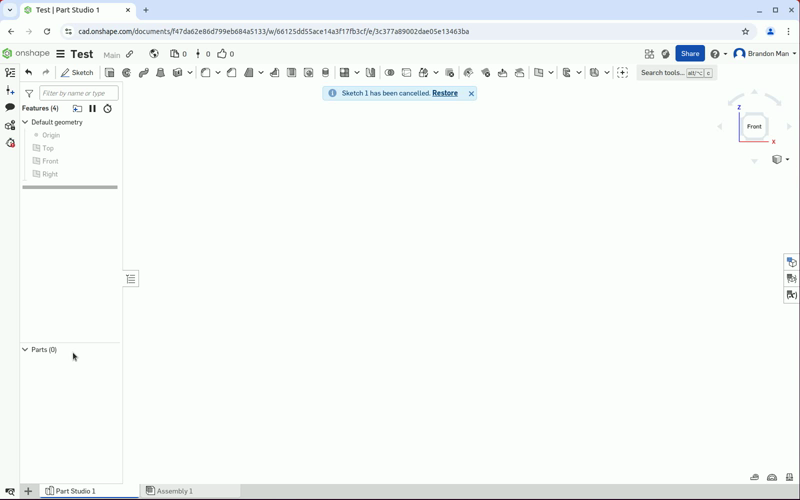
key(shift+y)
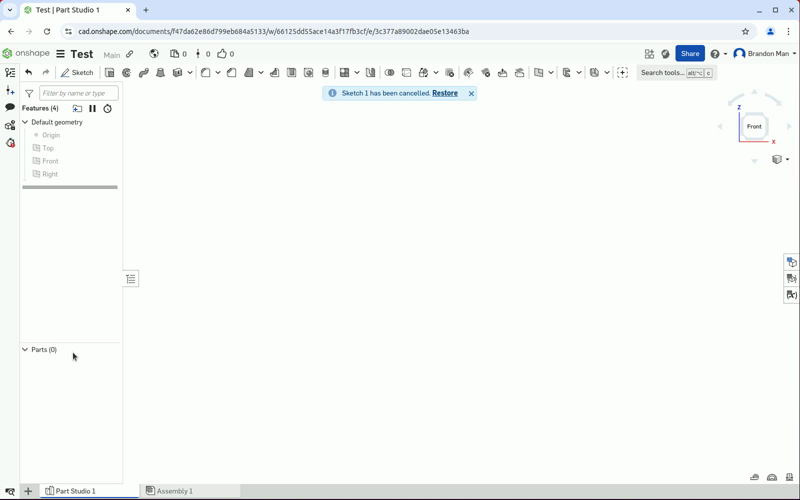
key(shift+s)
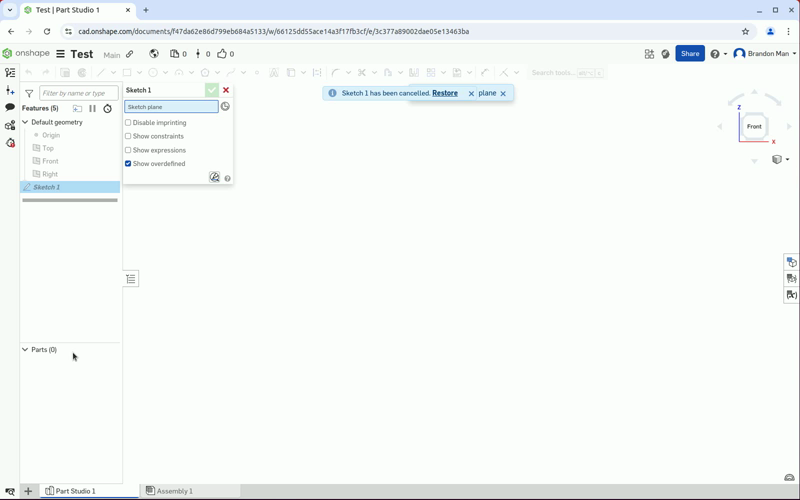
mouse_move(73, 163)
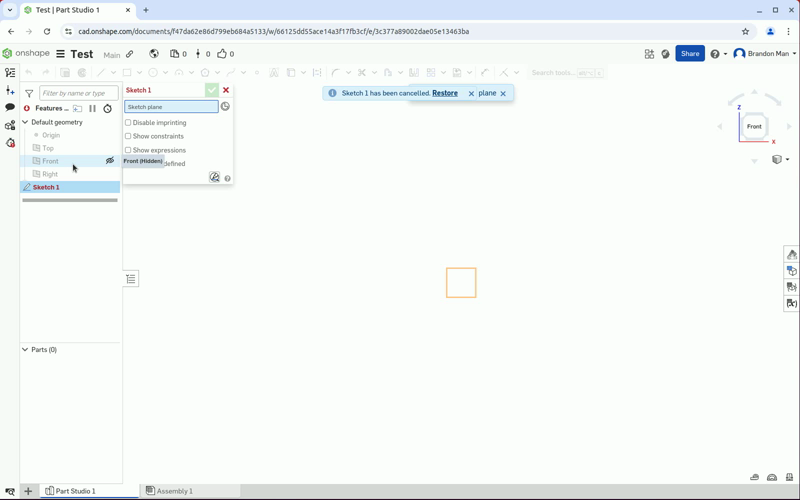
click(73, 163)
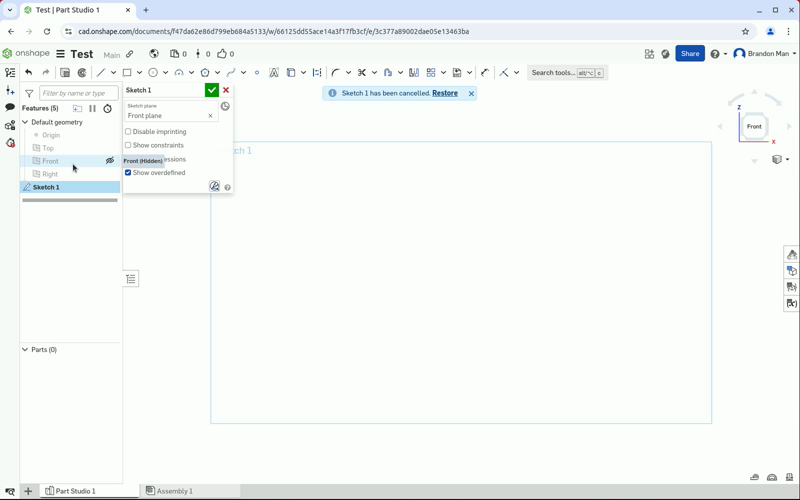
mouse_move(73, 352)
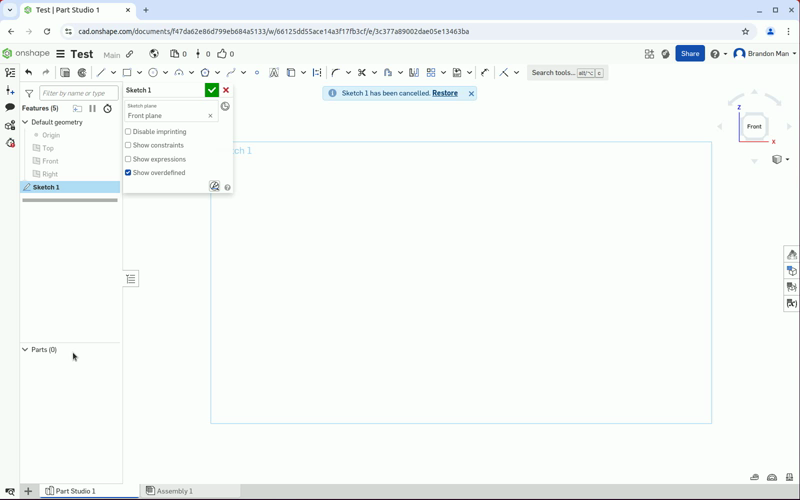
key(y)
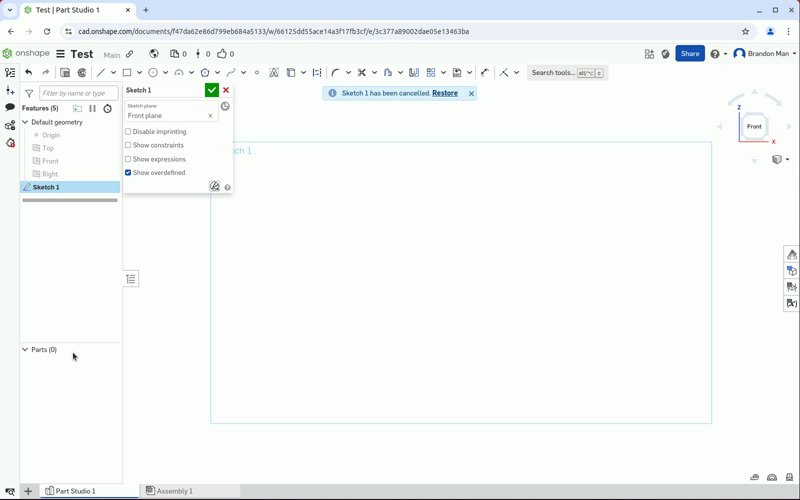
key(l)
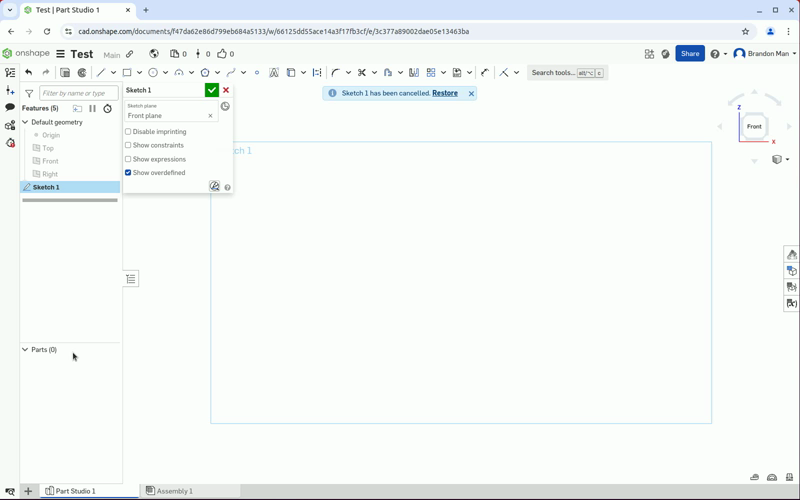
key_down(shift)
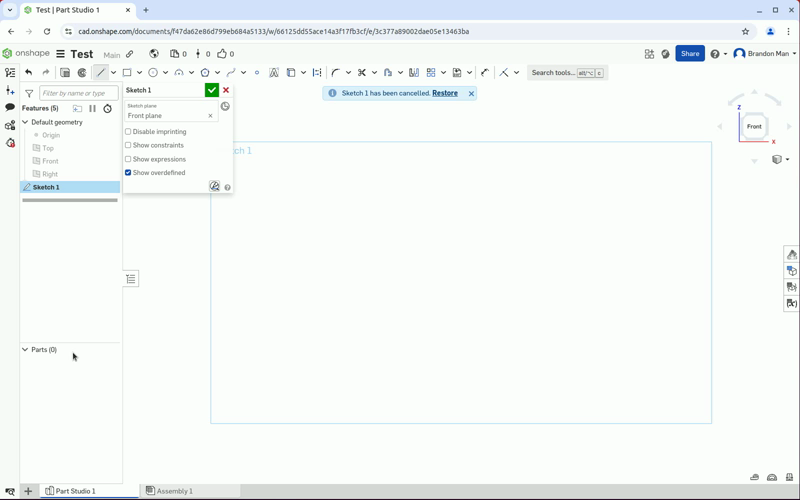
mouse_move(359, 247)
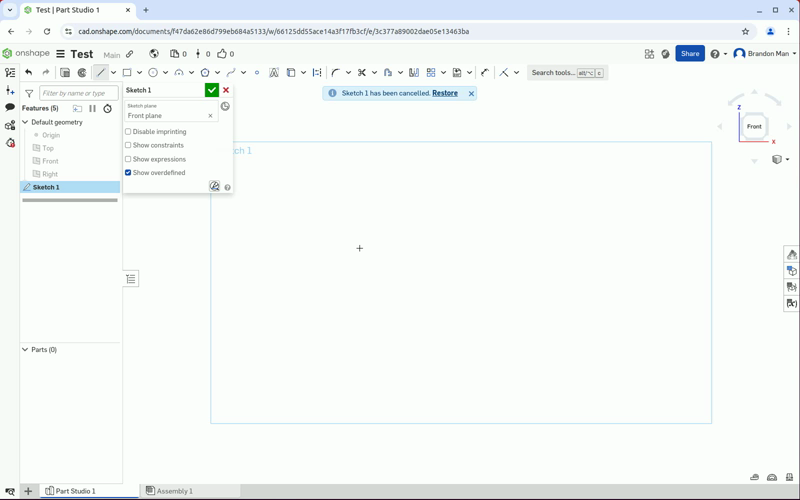
click(359, 247)
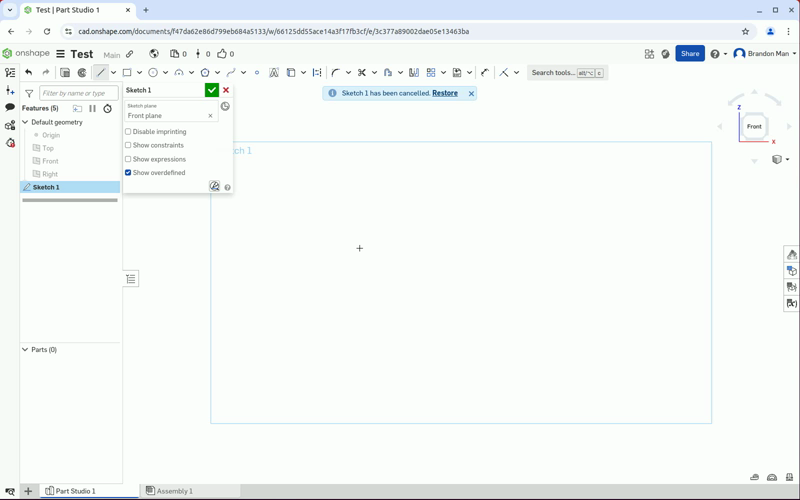
key_up(shift)
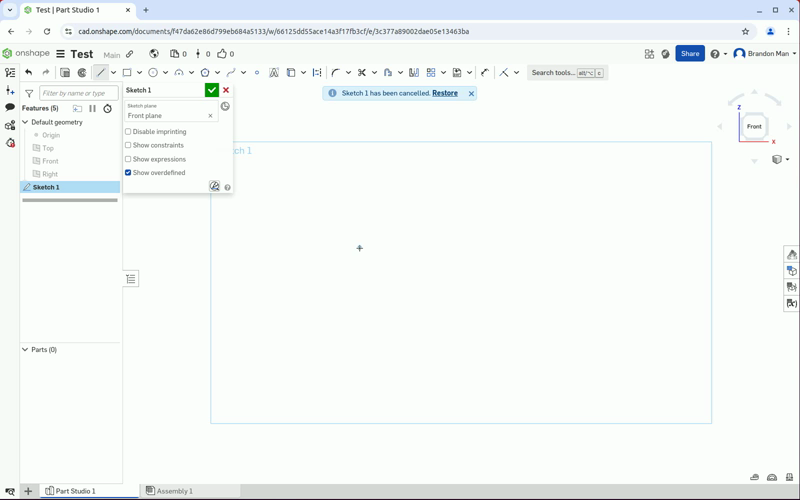
key_down(shift)
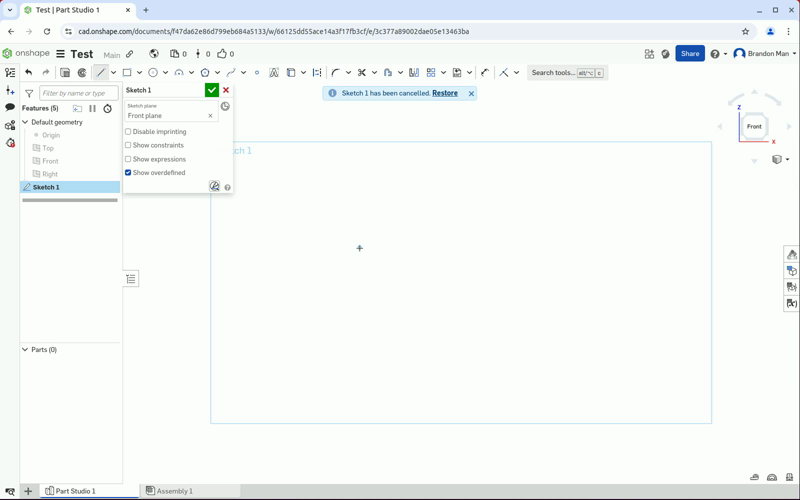
mouse_move(437, 247)
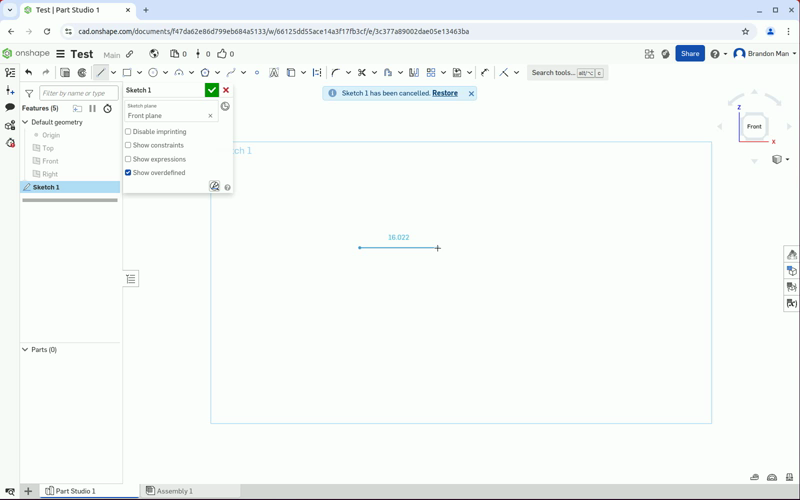
click(437, 247)
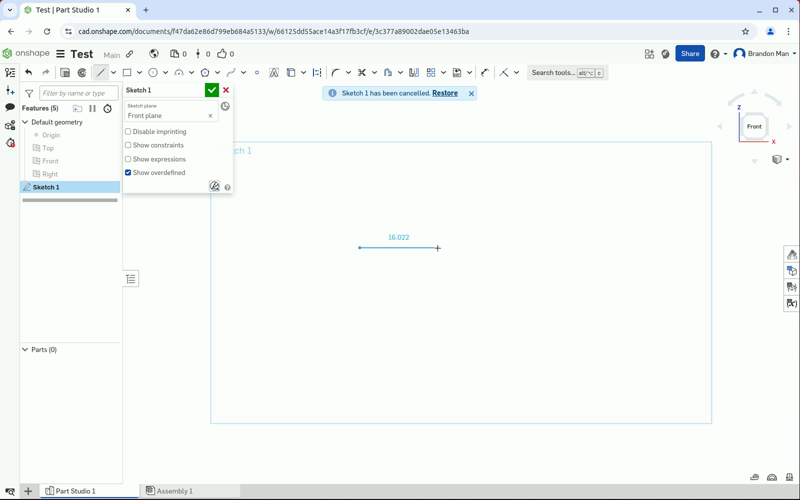
key_up(shift)
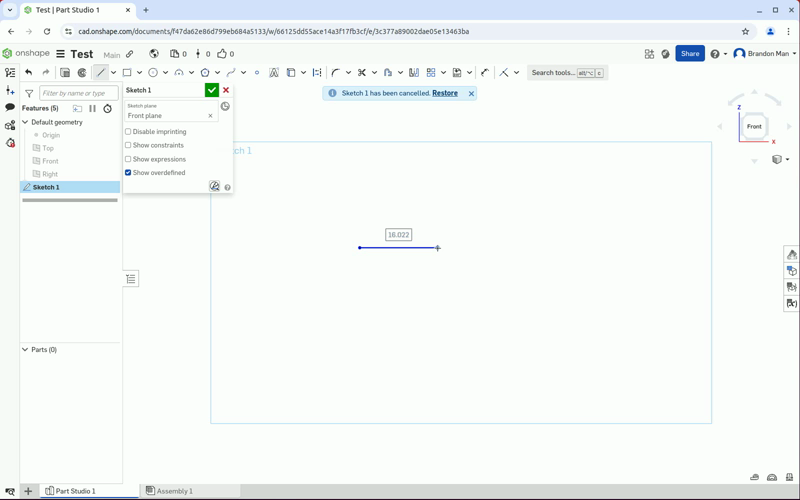
key_down(shift)
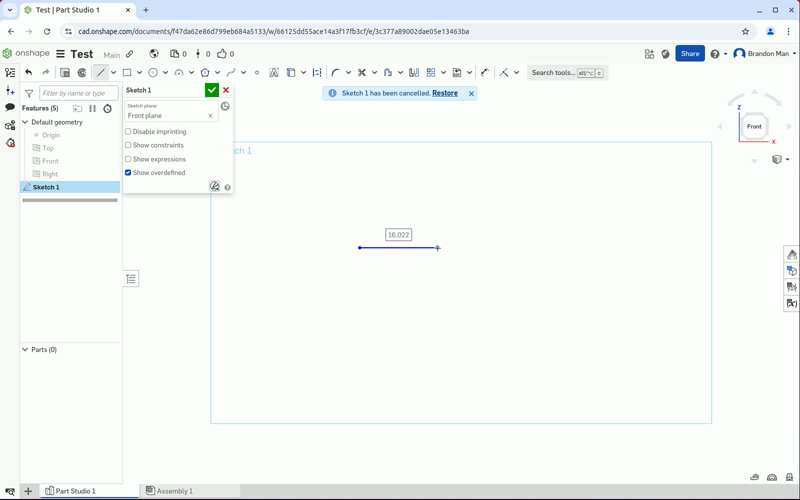
mouse_move(437, 170)
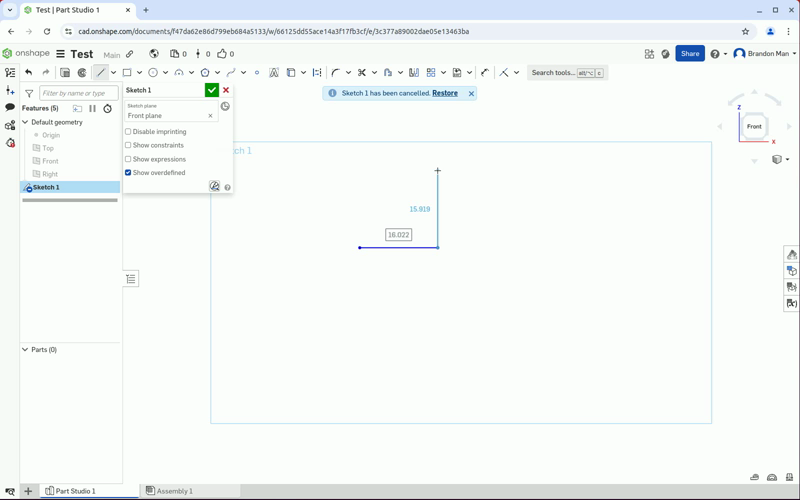
click(437, 170)
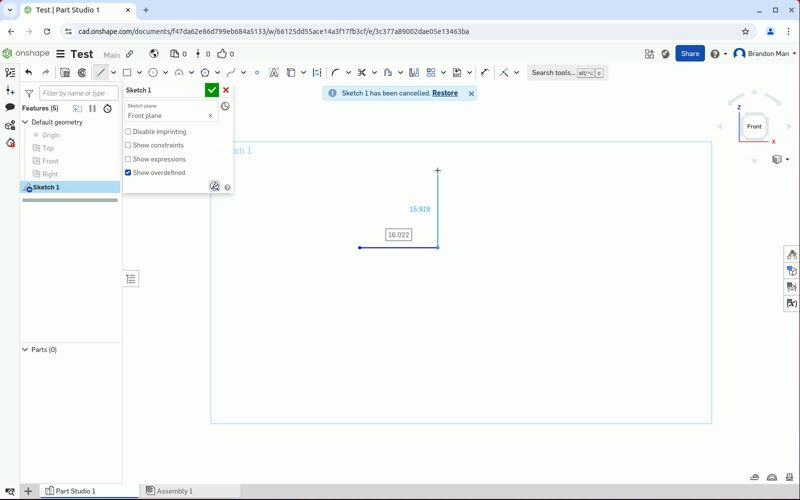
key_up(shift)
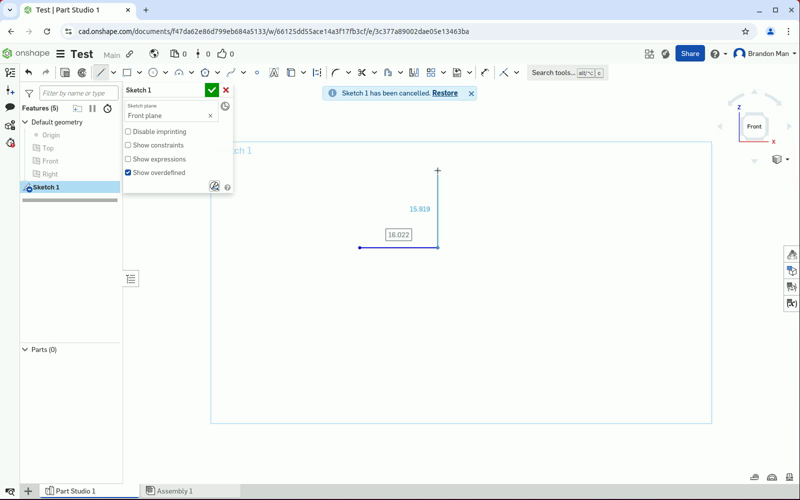
key_down(shift)
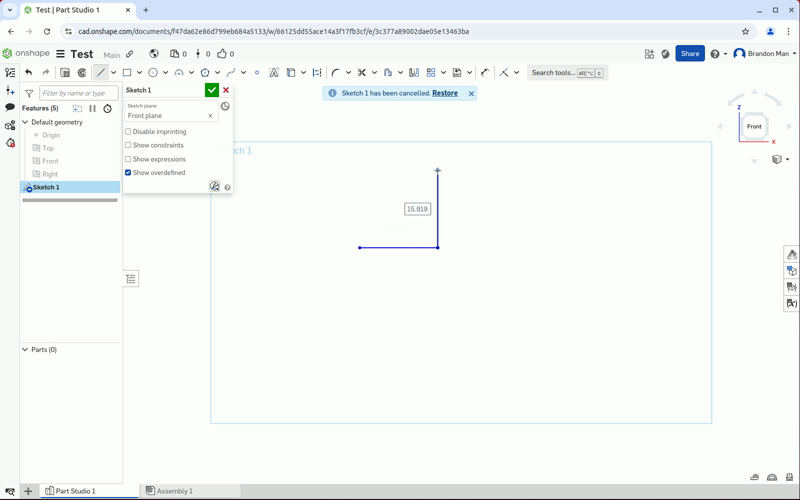
mouse_move(359, 170)
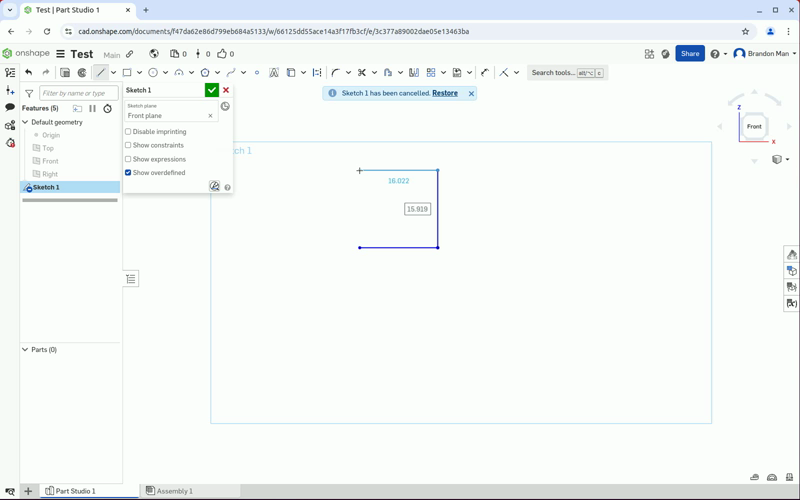
click(359, 170)
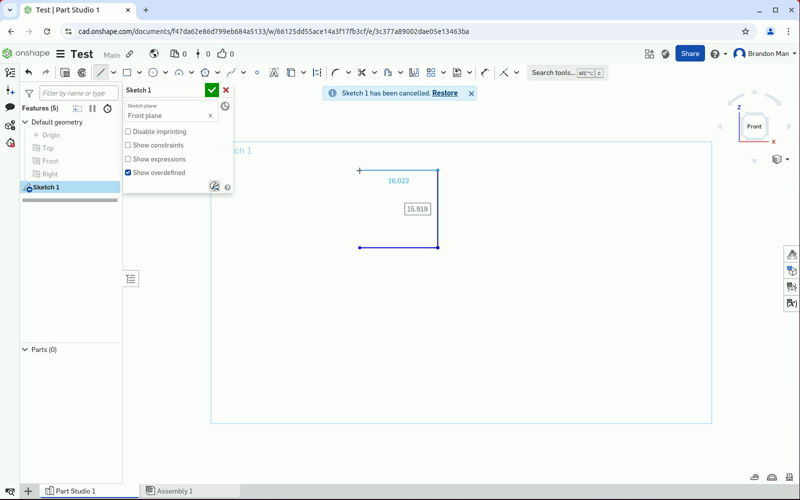
key_up(shift)
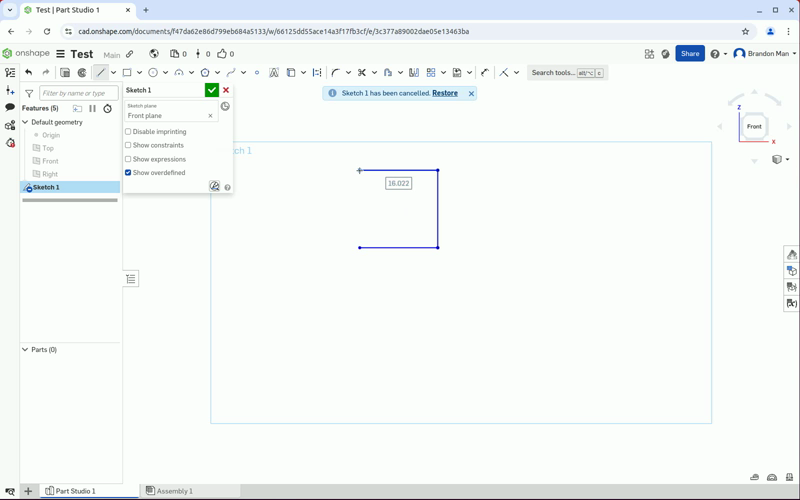
key_down(shift)
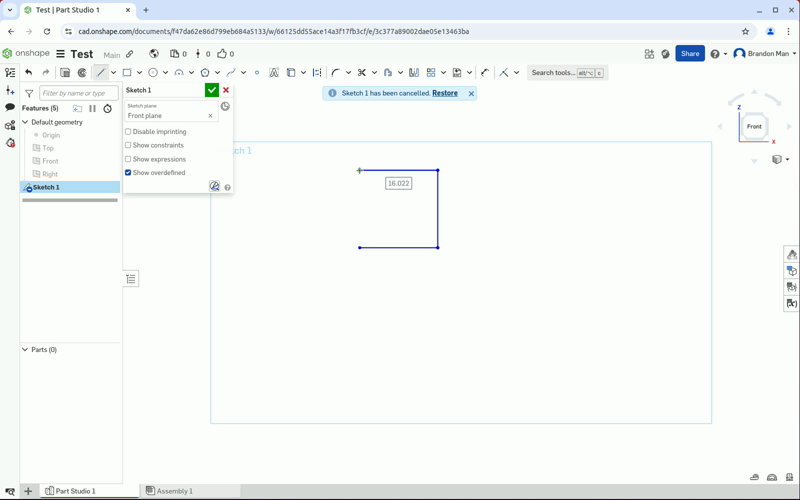
mouse_move(359, 247)
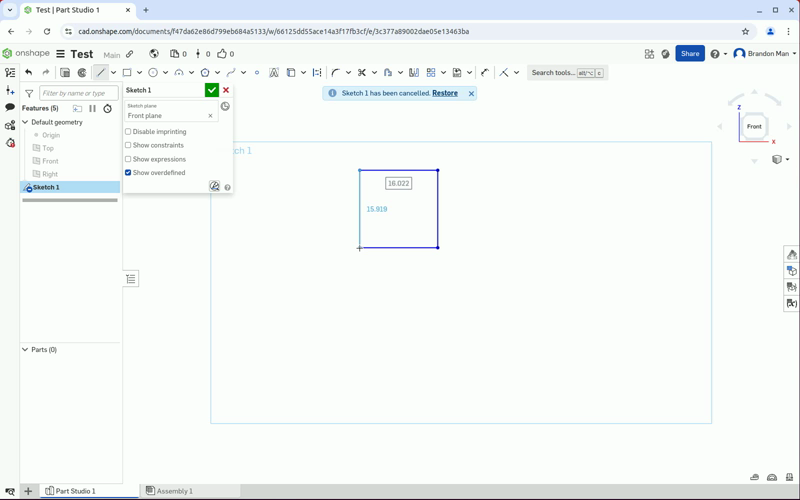
key_up(shift)
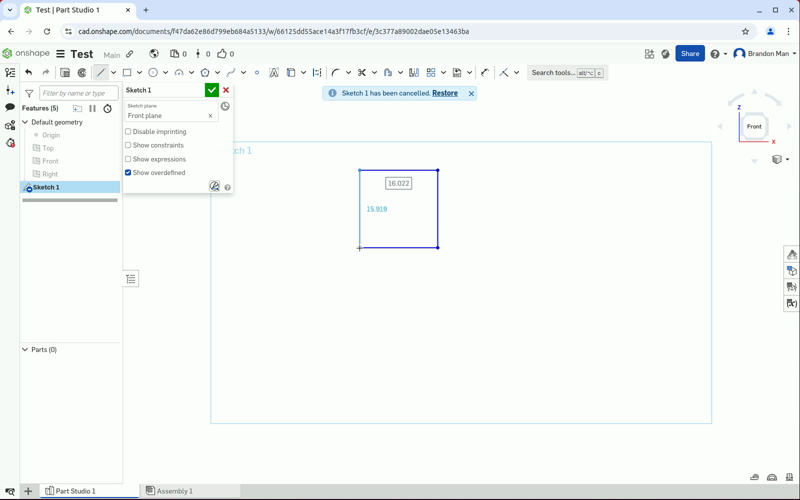
click(359, 247)
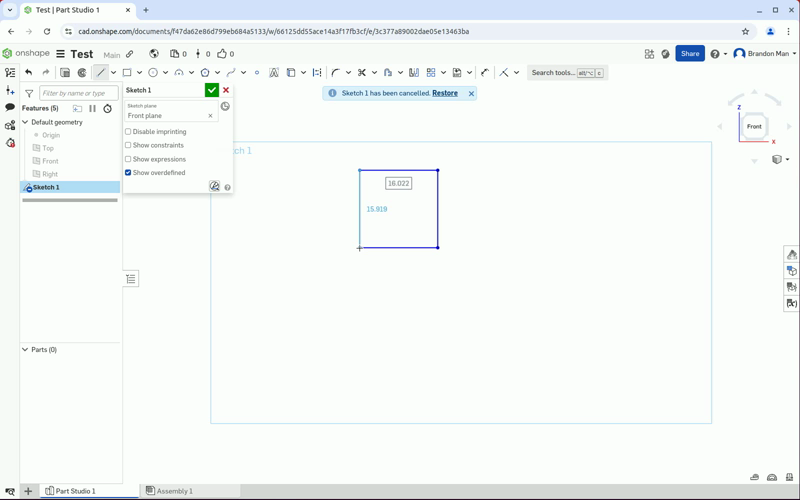
key(esc)
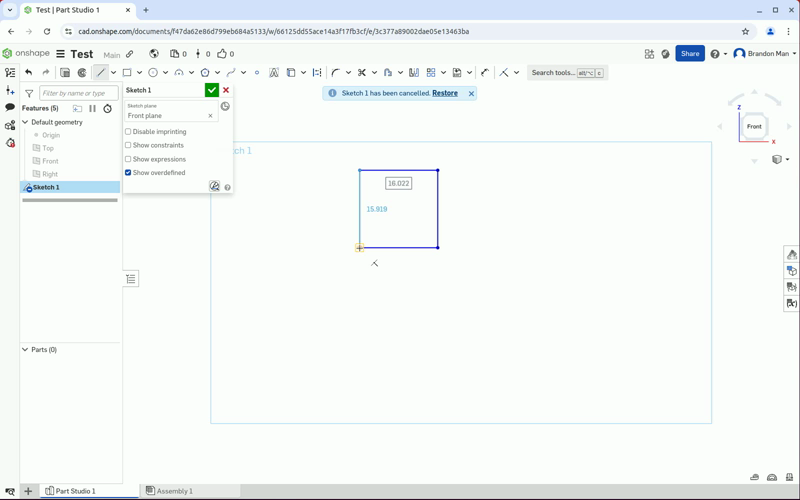
mouse_move(393, 214)
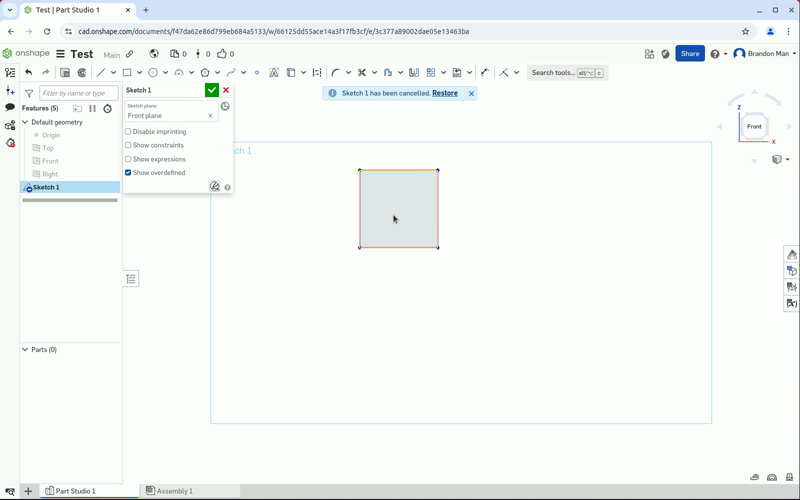
click(393, 214)
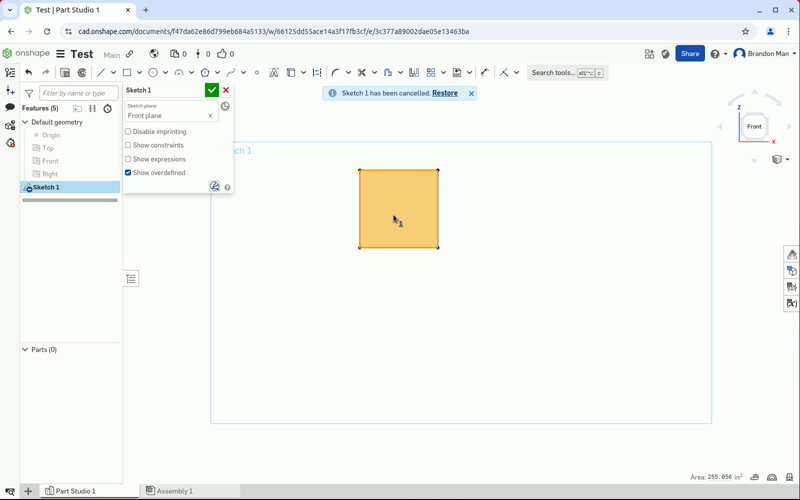
mouse_move(73, 352)
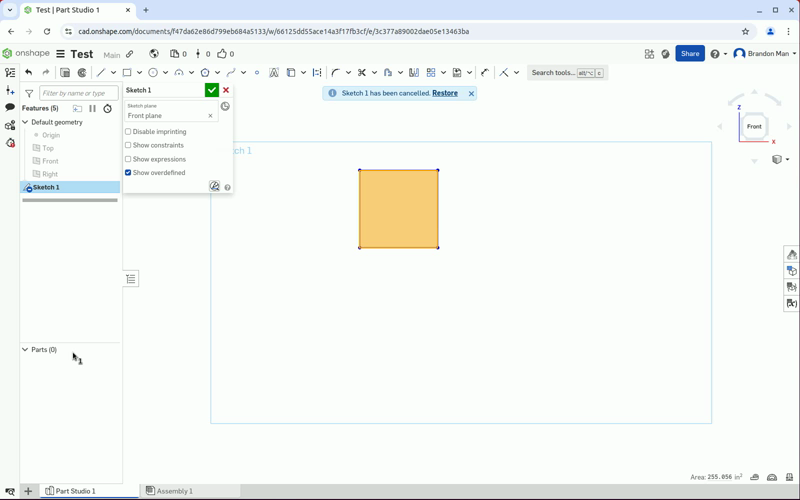
key(shift+y)
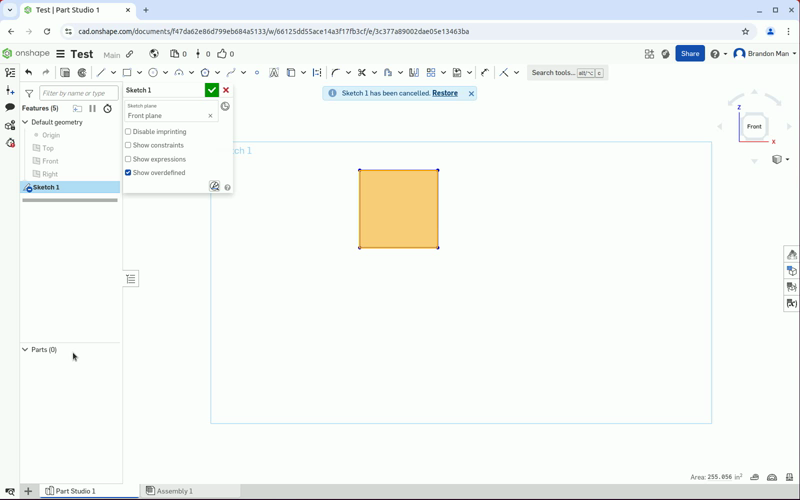
key(shift+e)
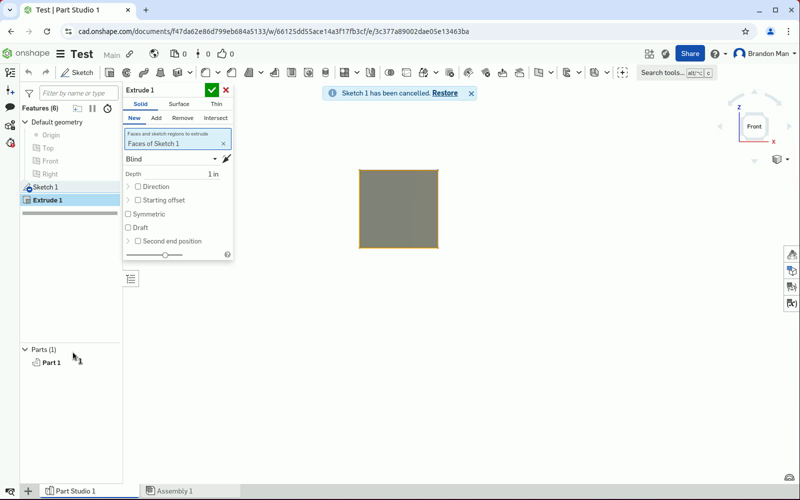
mouse_move(143, 106)
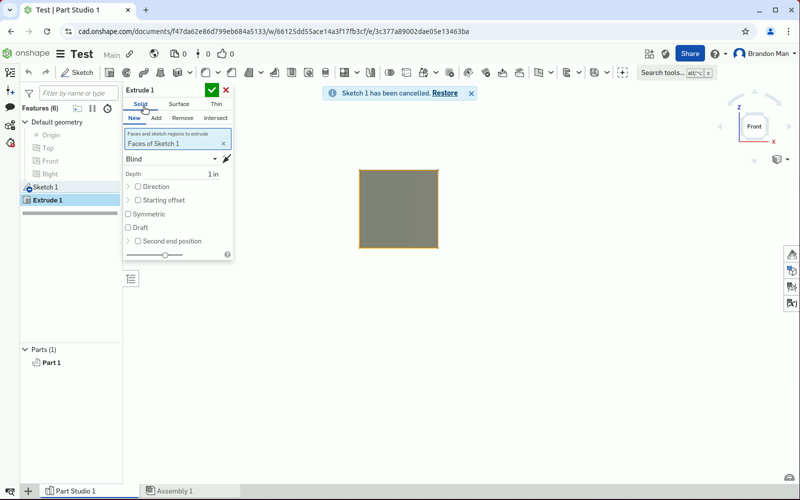
click(143, 106)
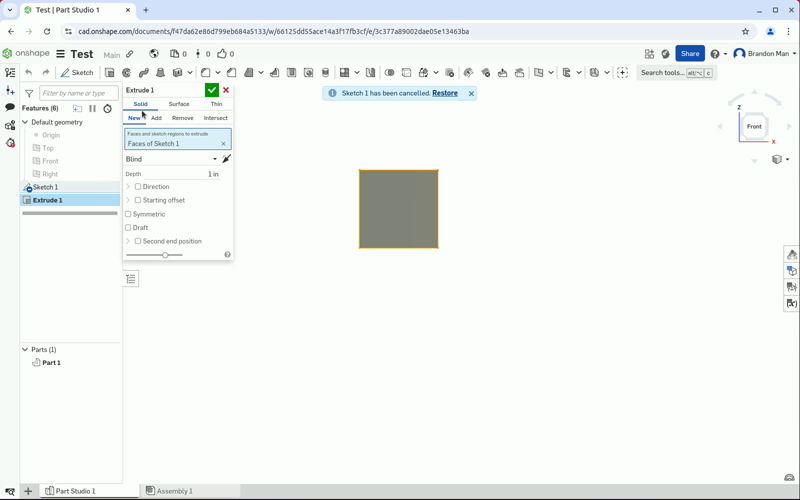
mouse_move(137, 120)
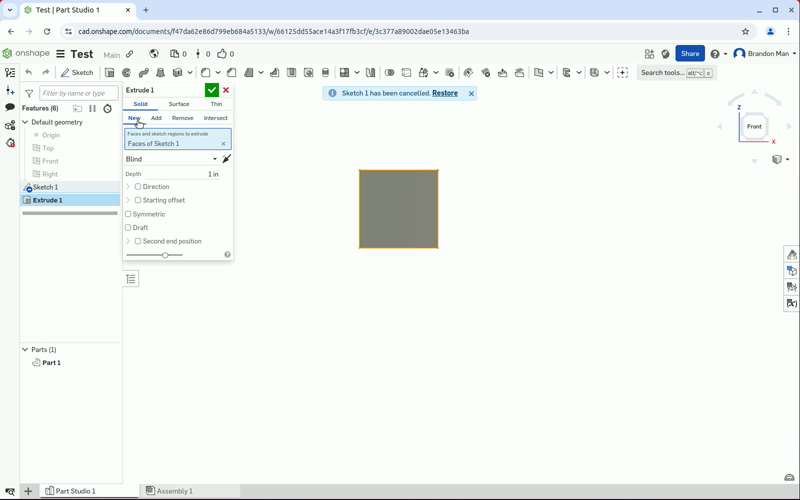
click(137, 120)
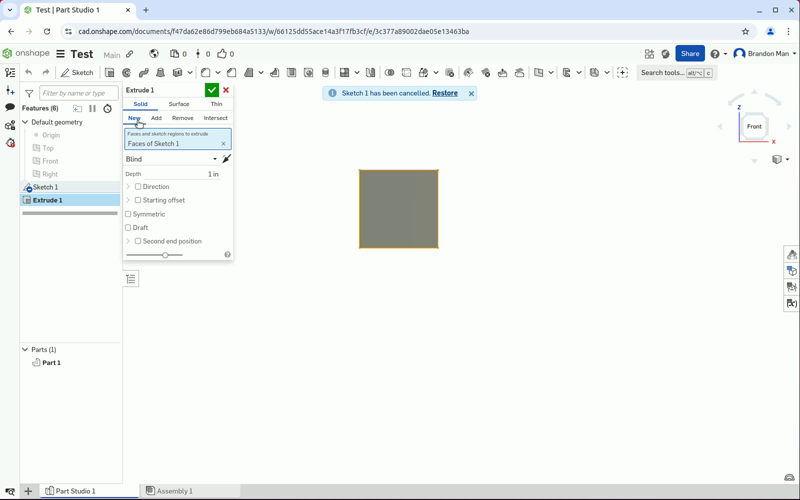
key(tab, 4)
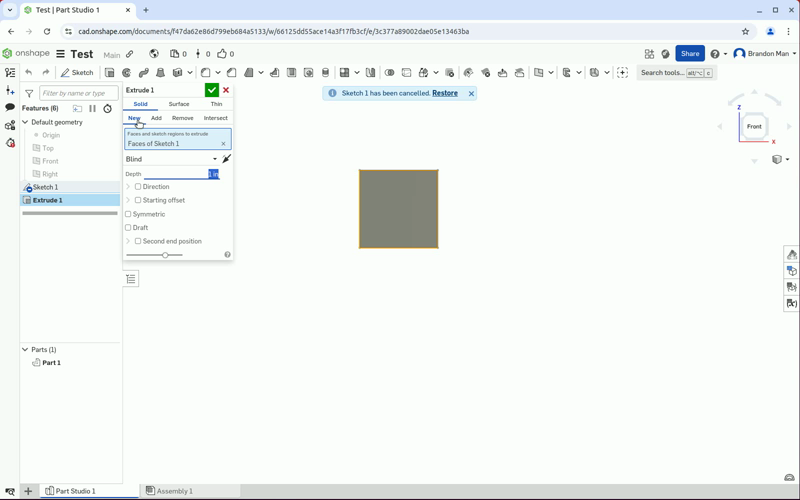
text(15.887)
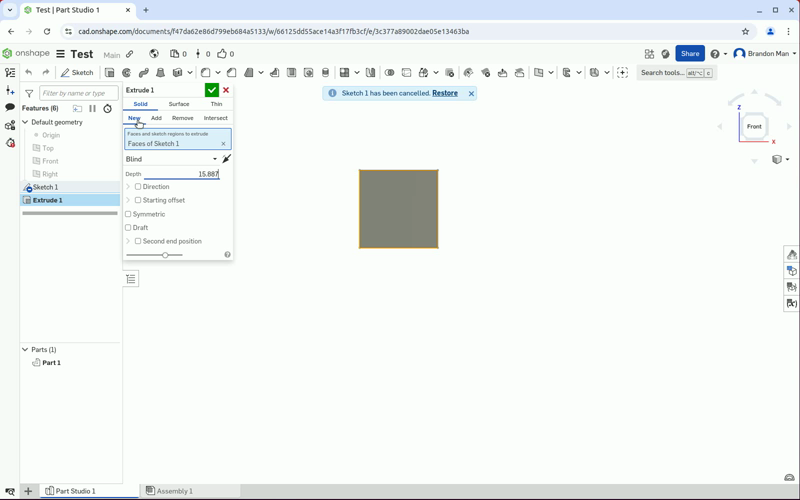
key(enter)
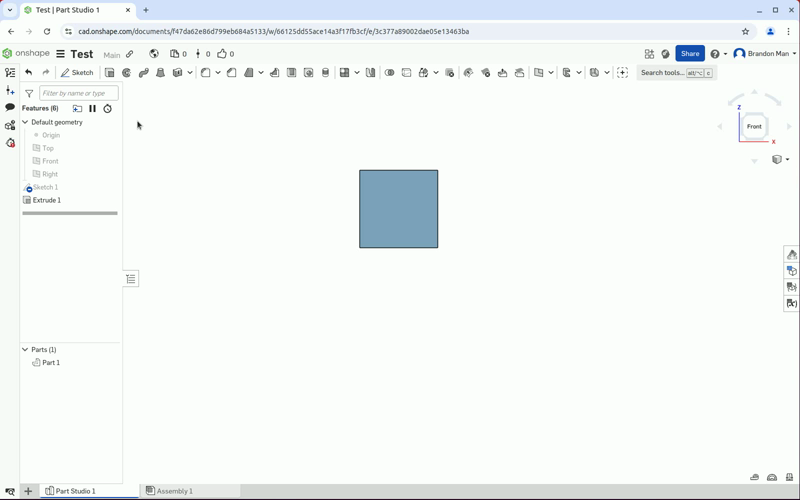
key(shift+h)
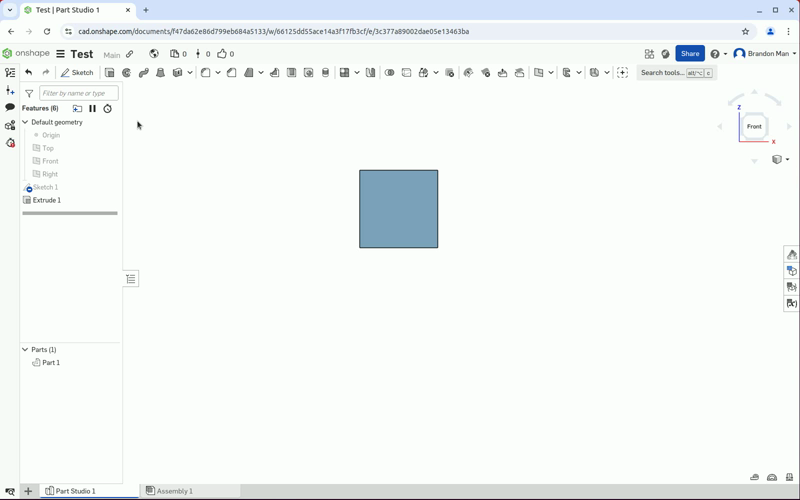
key(shift+h)
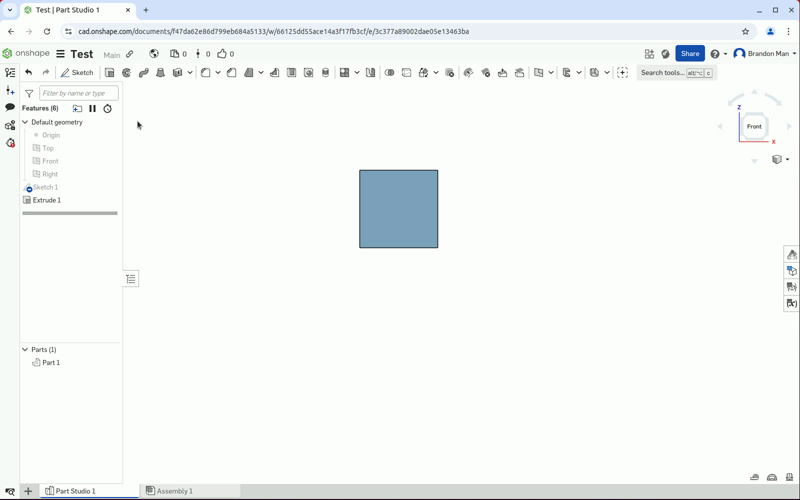
mouse_move(73, 189)
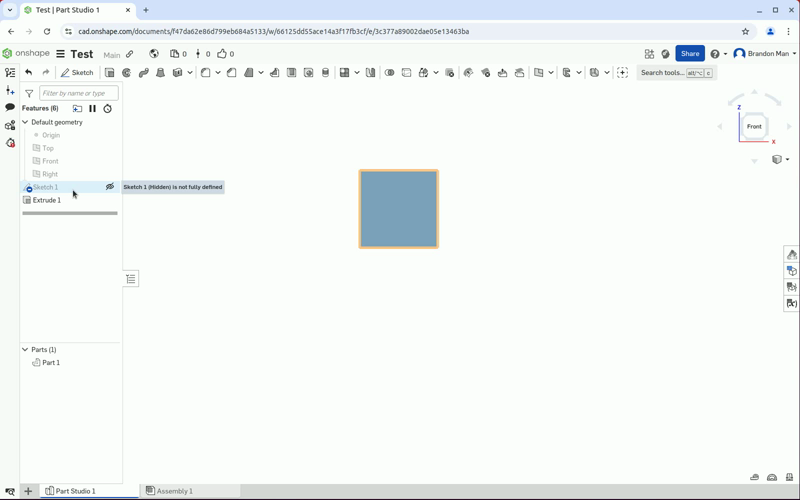
click(73, 189)
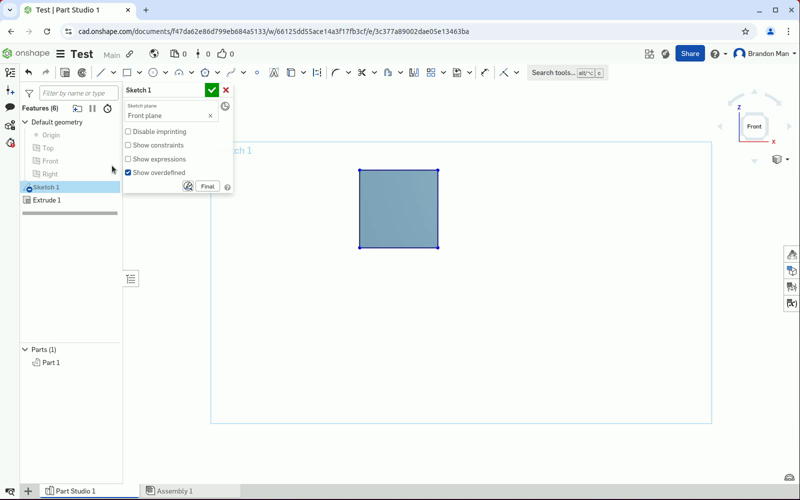
mouse_move(229, 92)
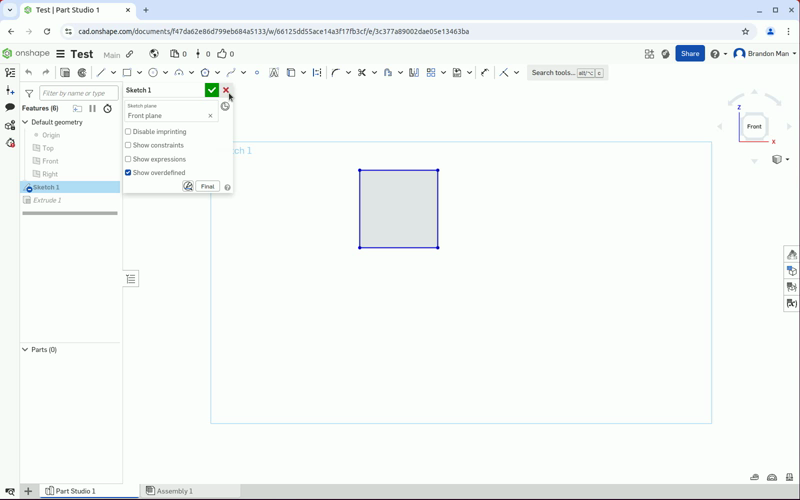
click(229, 92)
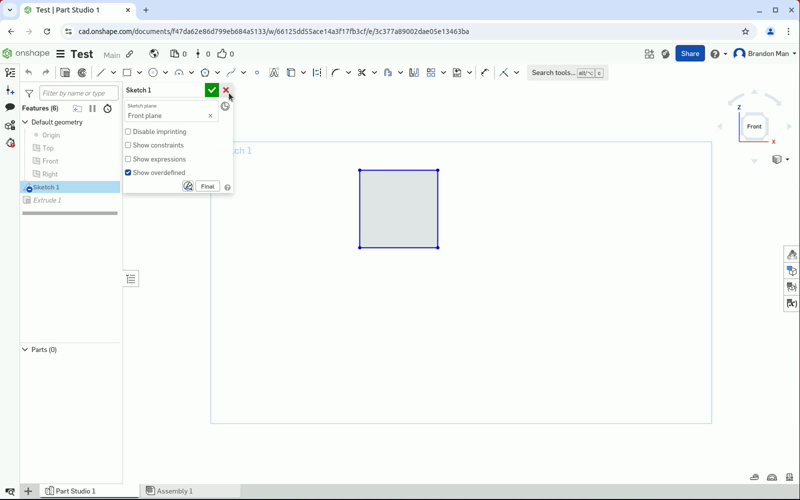
key(shift+s)
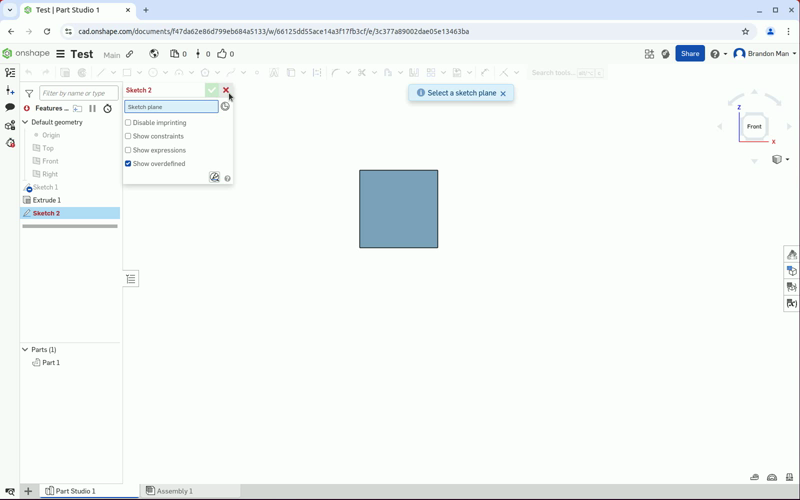
mouse_move(73, 163)
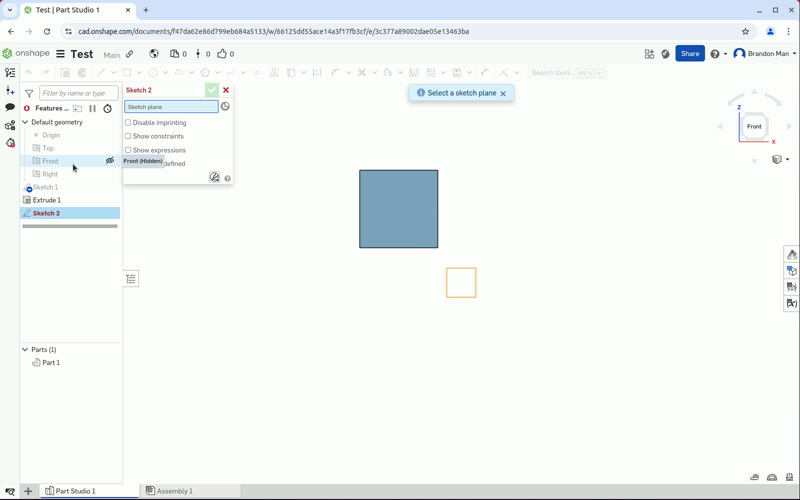
click(73, 163)
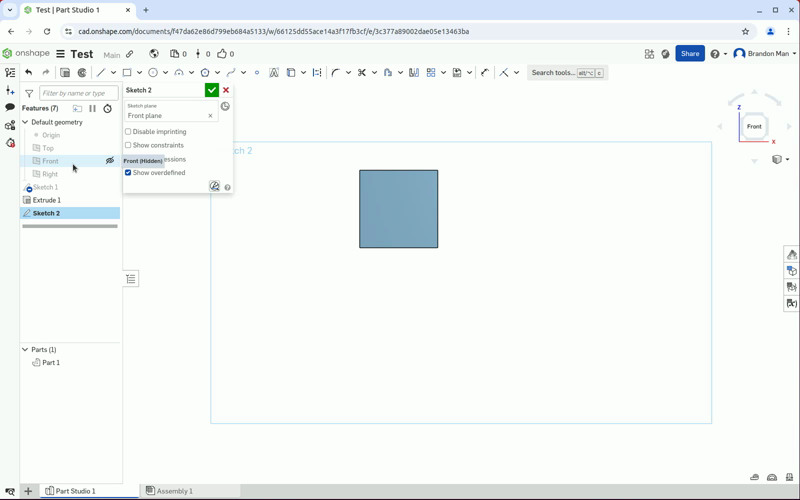
mouse_move(73, 352)
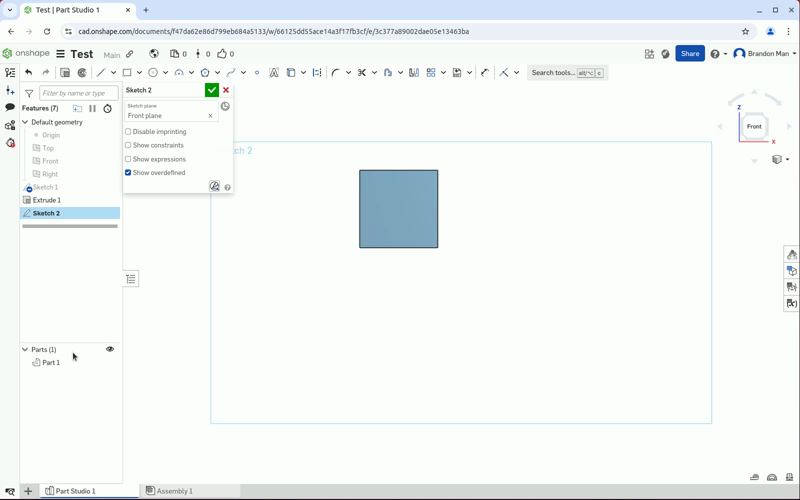
key(y)
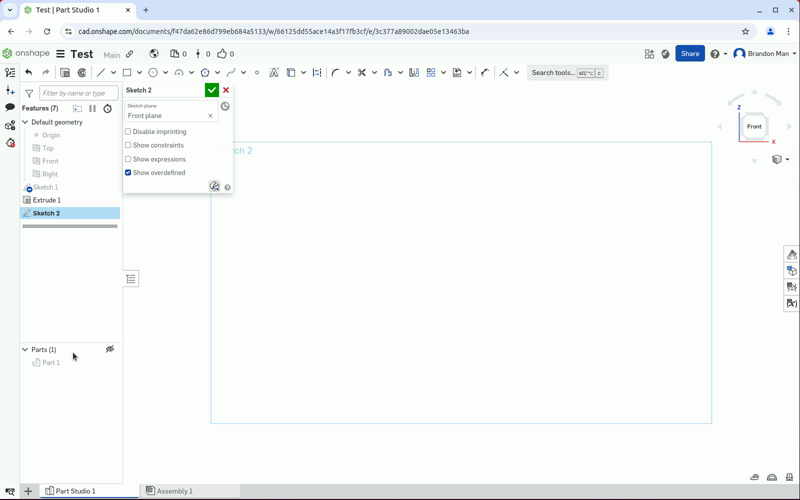
key(l)
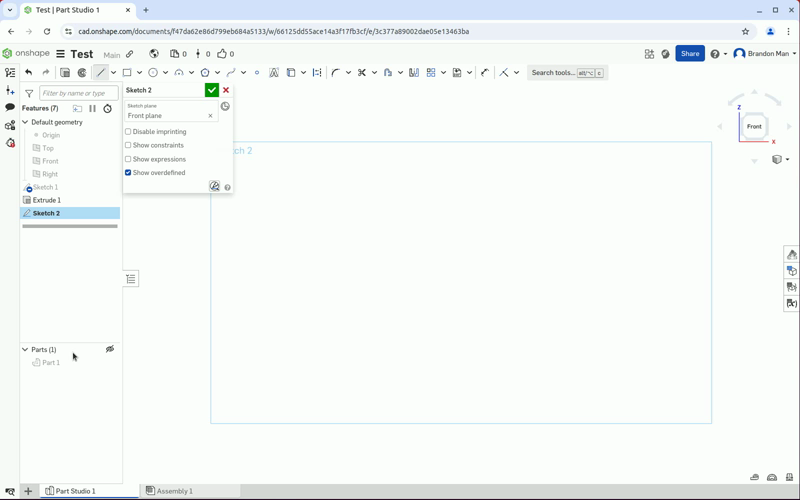
key_down(shift)
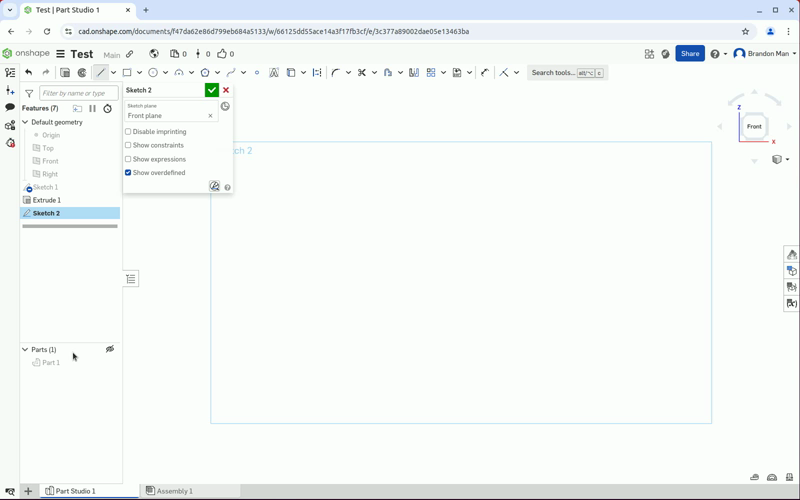
mouse_move(474, 247)
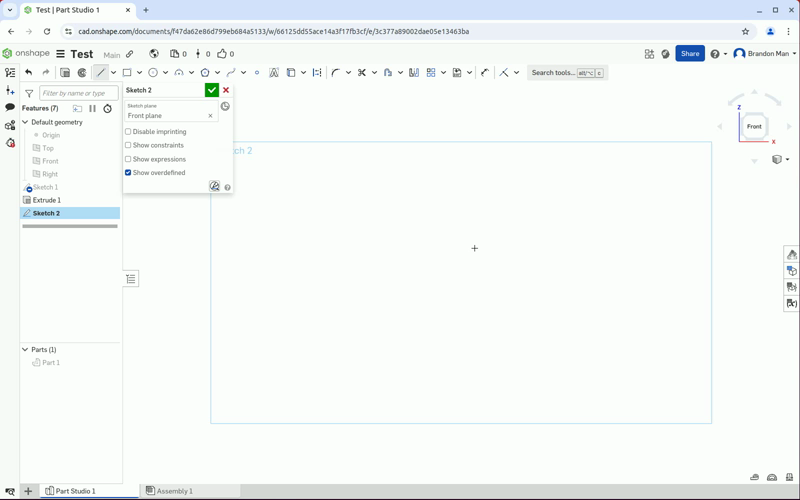
click(474, 247)
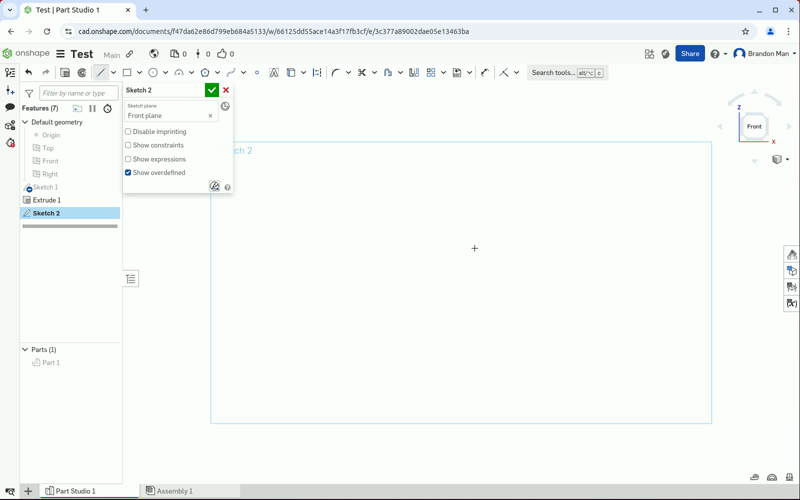
key_up(shift)
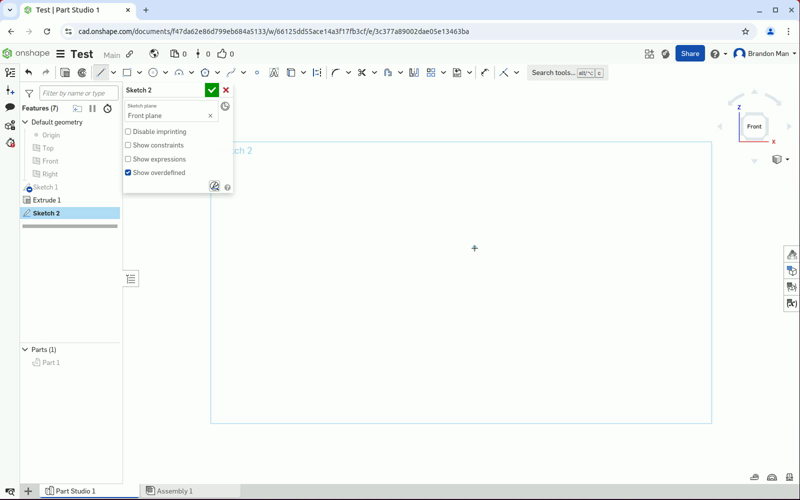
key_down(shift)
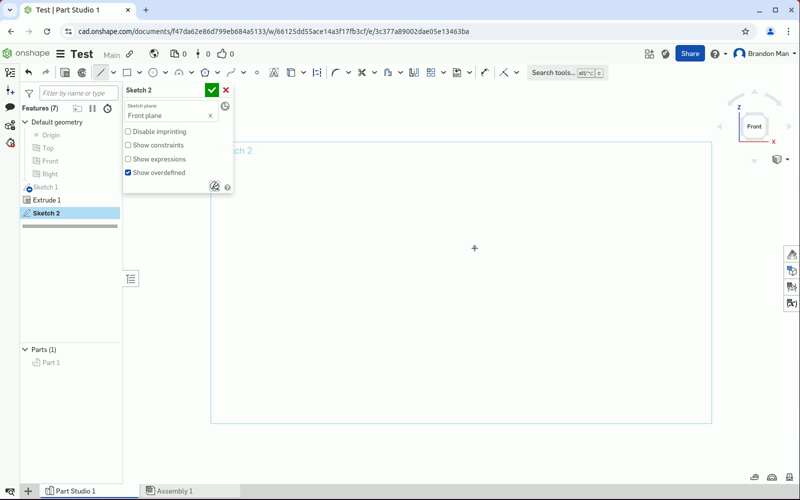
mouse_move(552, 247)
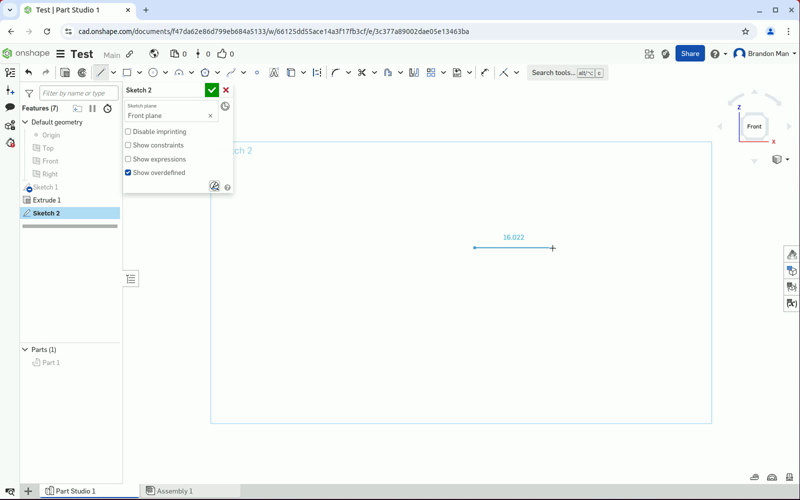
click(552, 247)
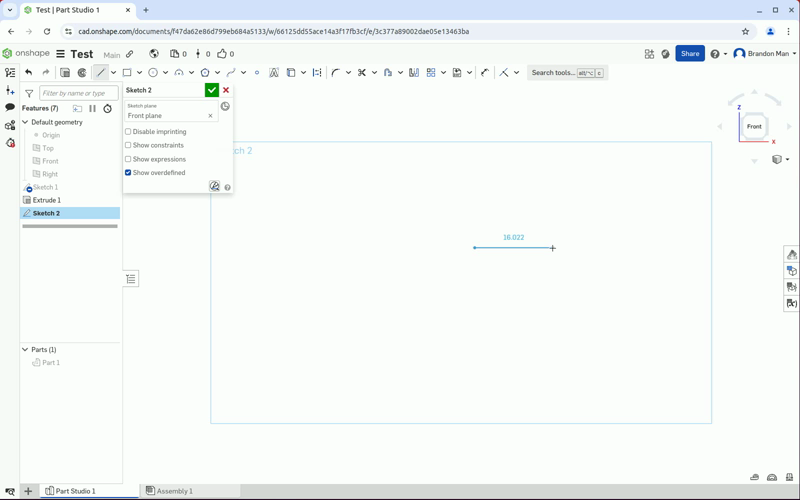
key_up(shift)
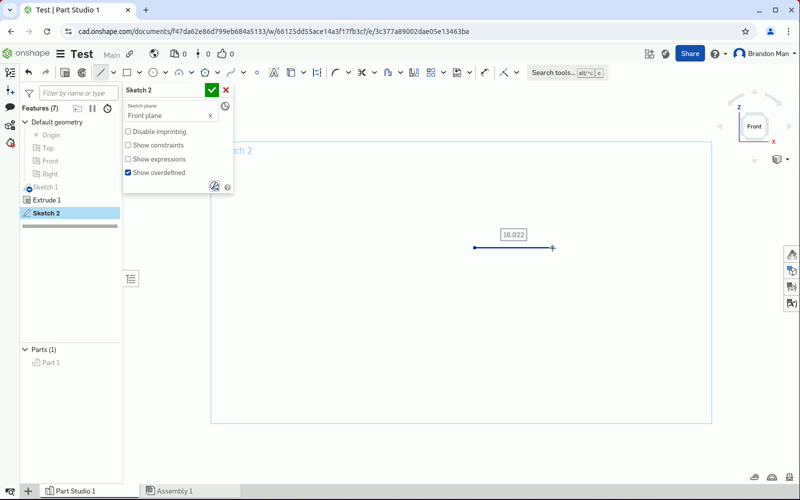
key_down(shift)
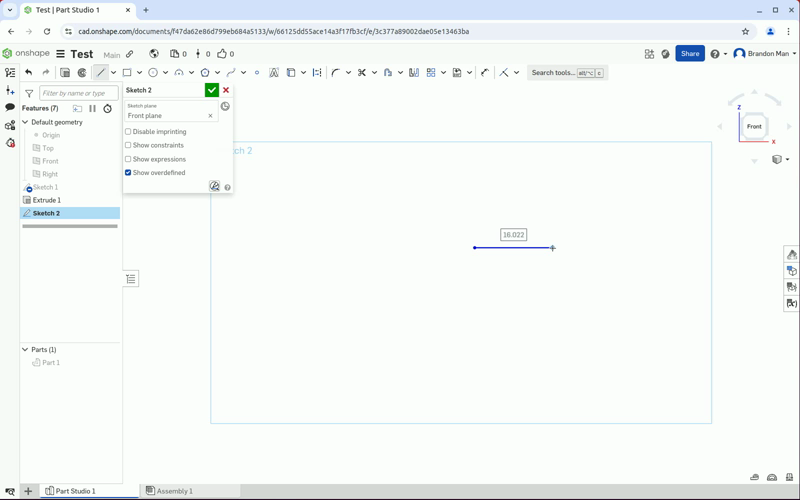
mouse_move(582, 247)
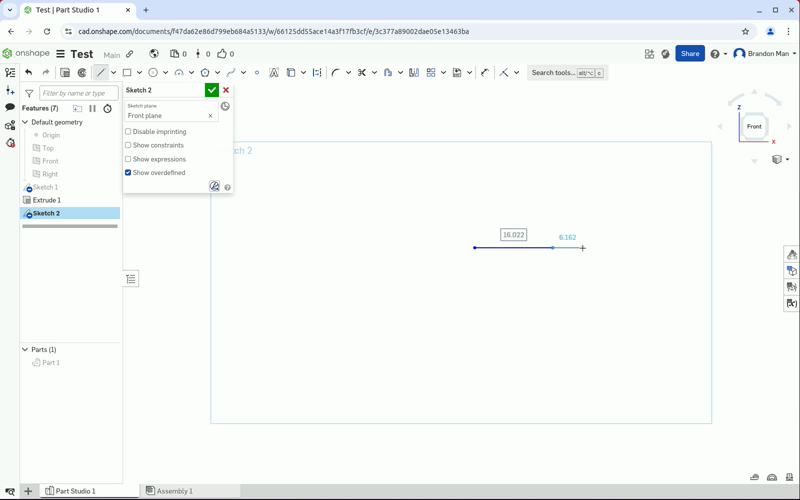
mouse_move(552, 224)
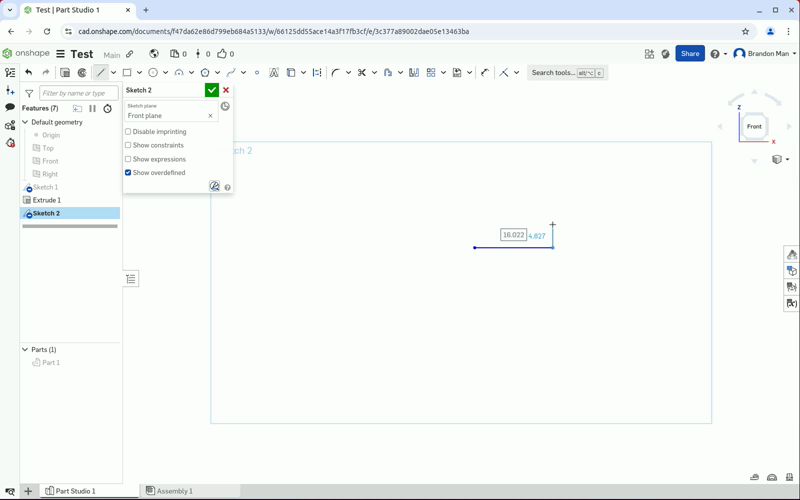
click(552, 224)
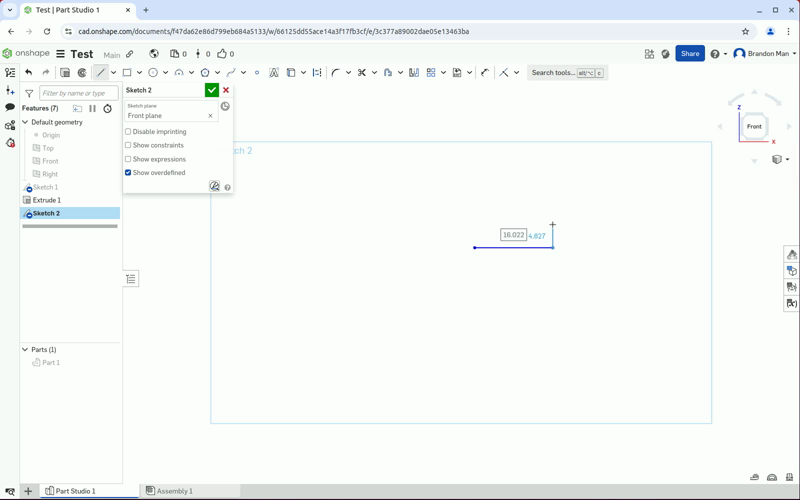
key_up(shift)
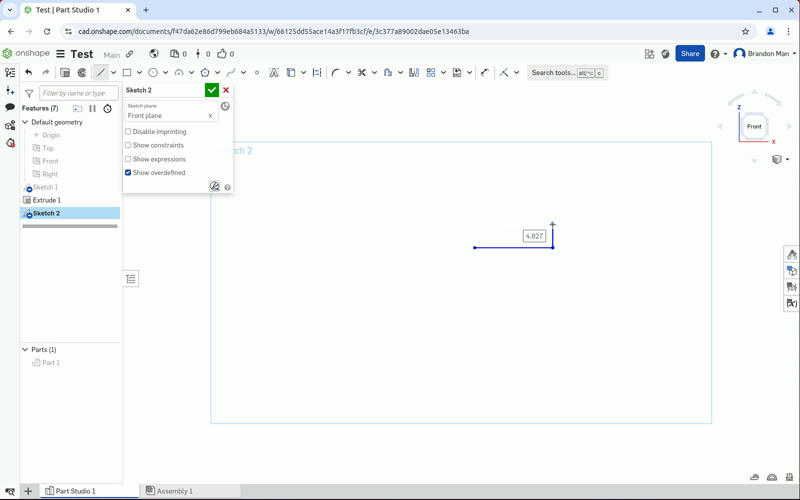
key_down(shift)
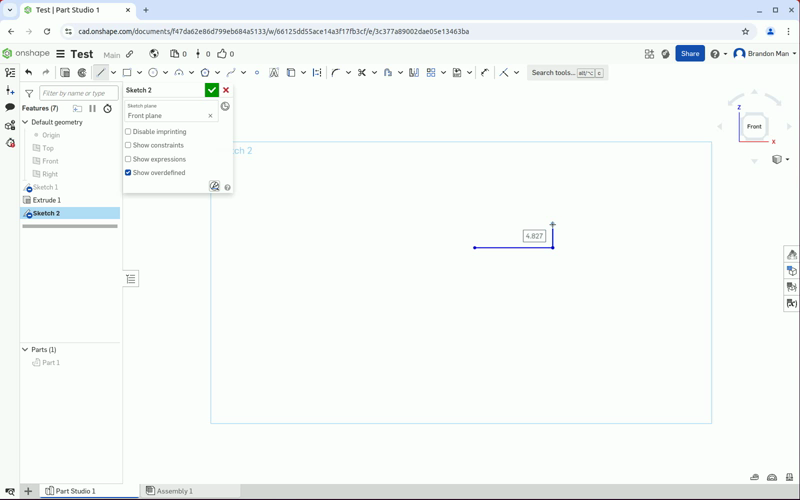
mouse_move(474, 224)
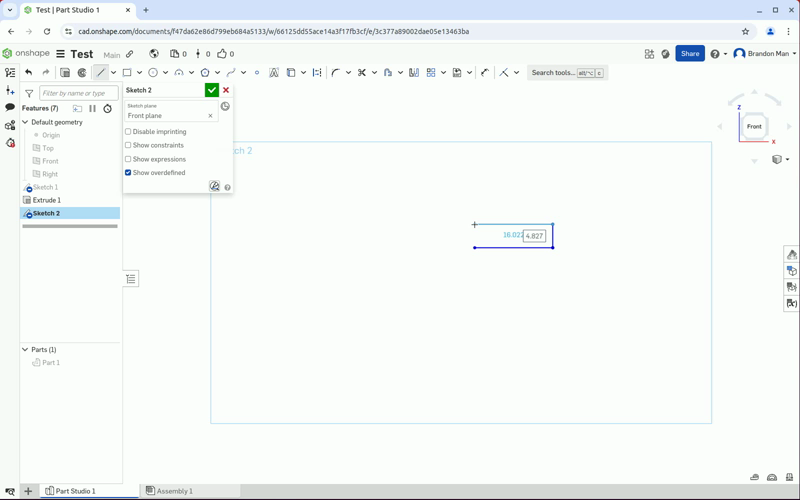
click(474, 224)
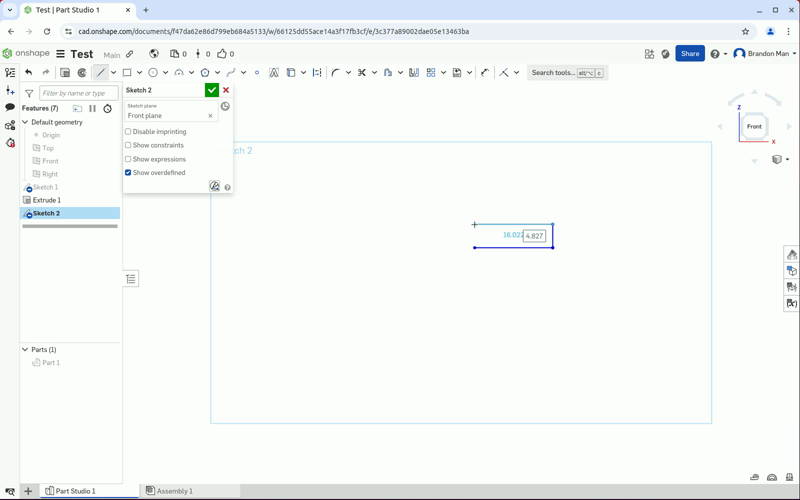
key_up(shift)
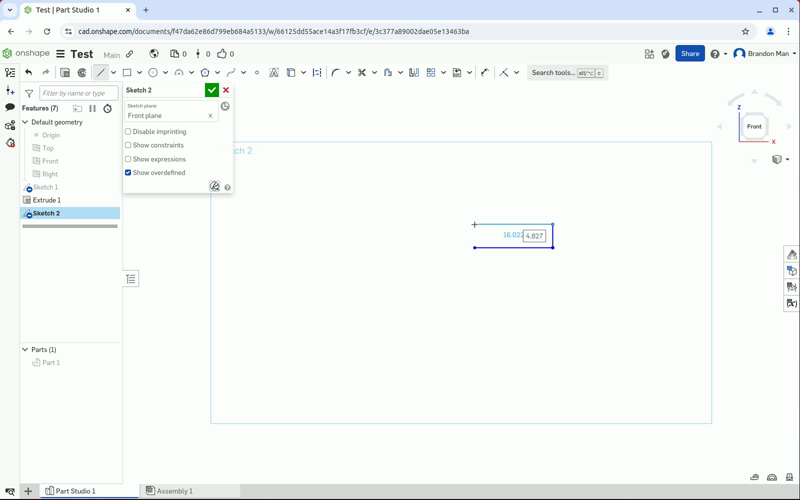
mouse_move(504, 224)
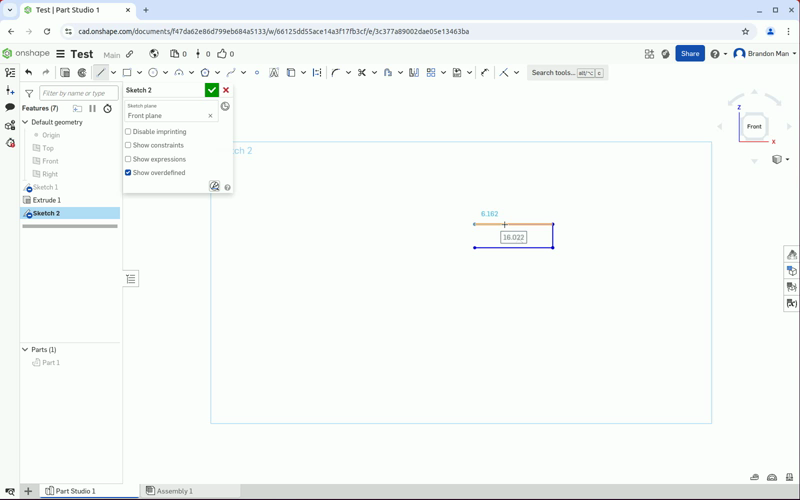
key_down(shift)
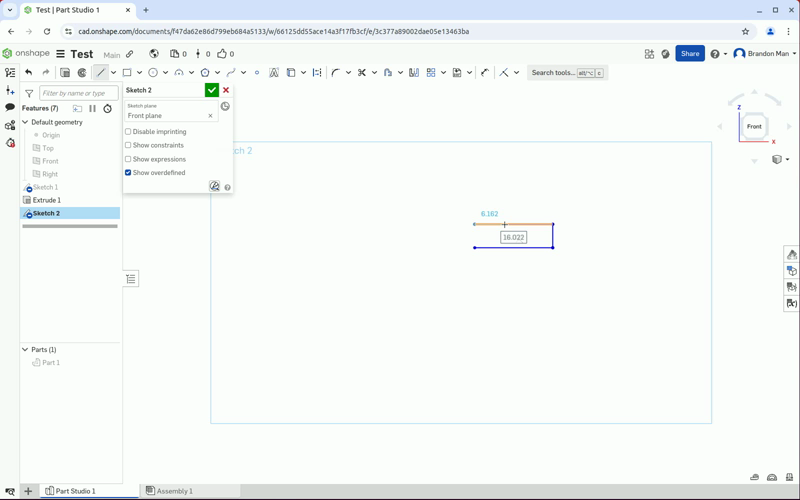
mouse_move(474, 247)
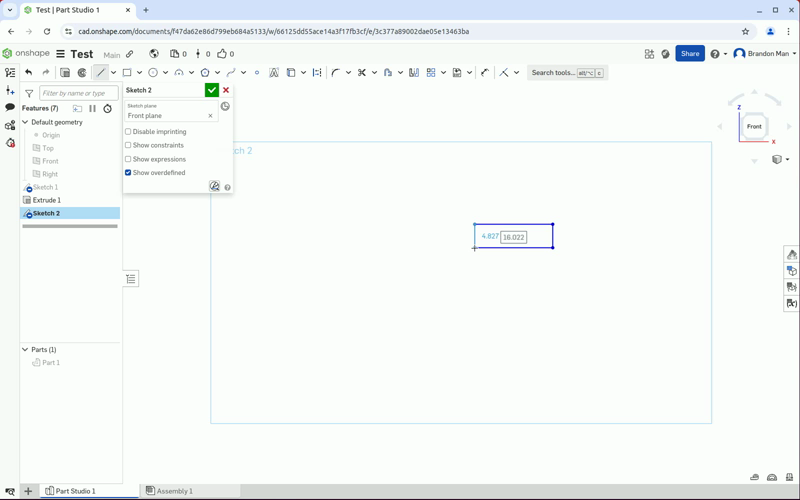
key_up(shift)
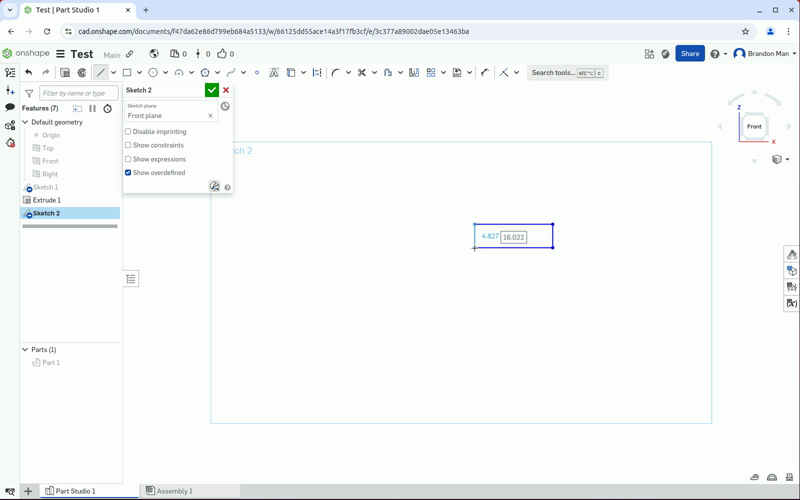
click(474, 247)
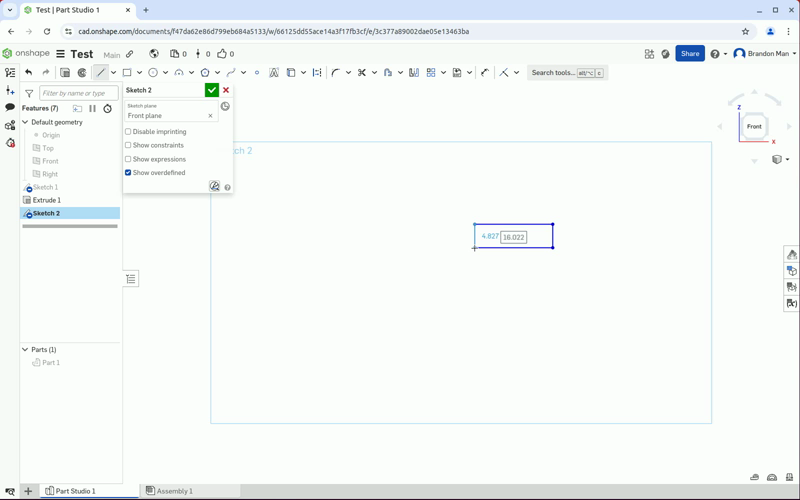
key(esc)
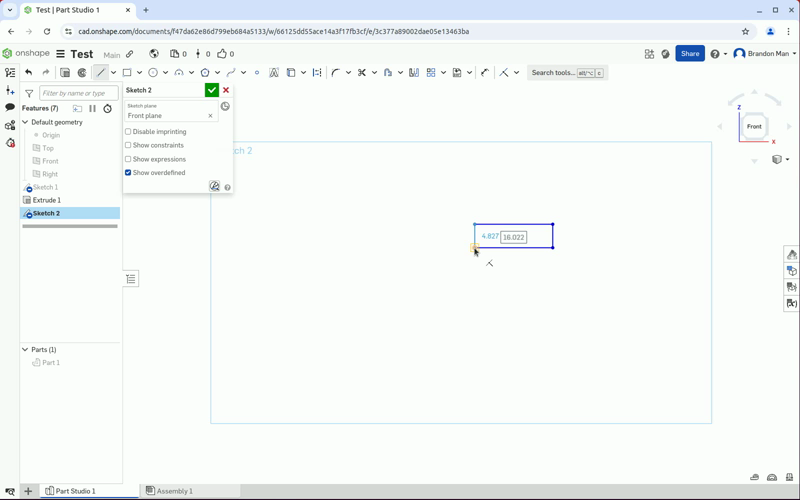
mouse_move(511, 245)
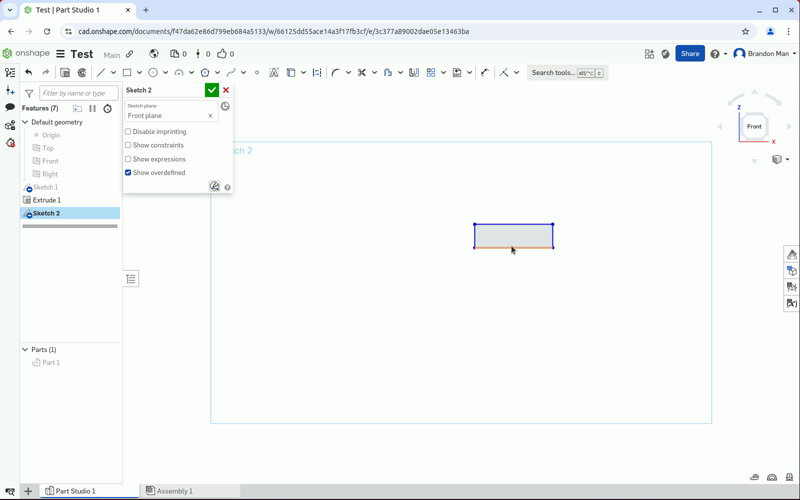
click(511, 245)
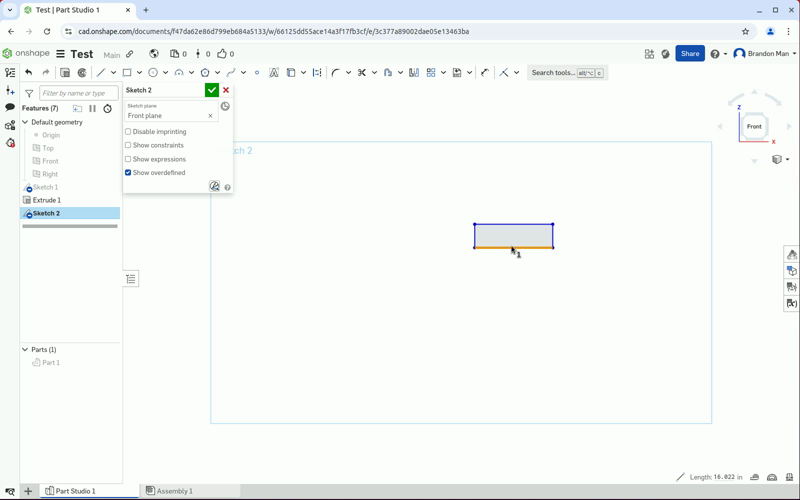
mouse_move(73, 352)
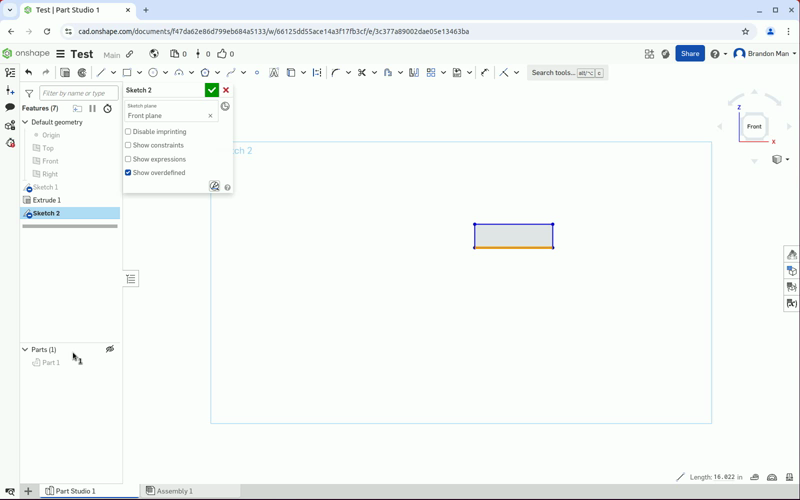
key(shift+y)
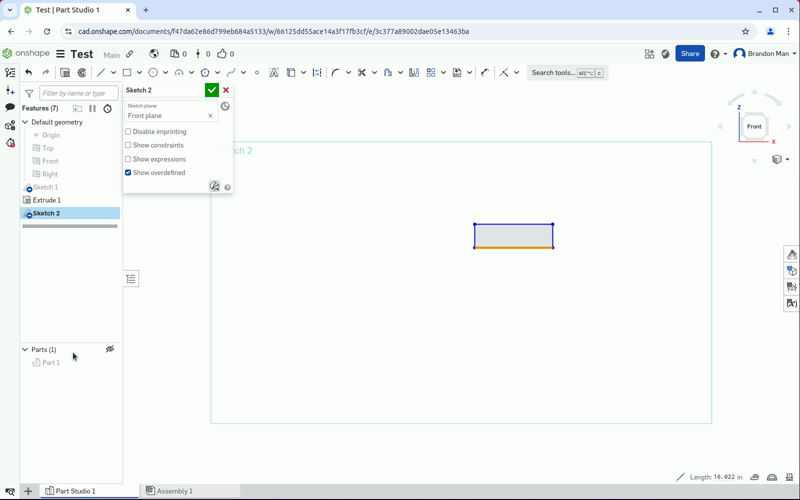
key(shift+e)
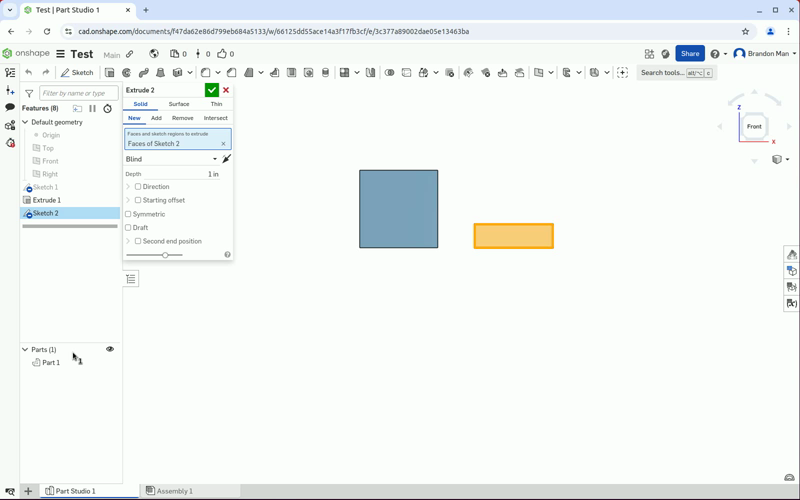
mouse_move(143, 106)
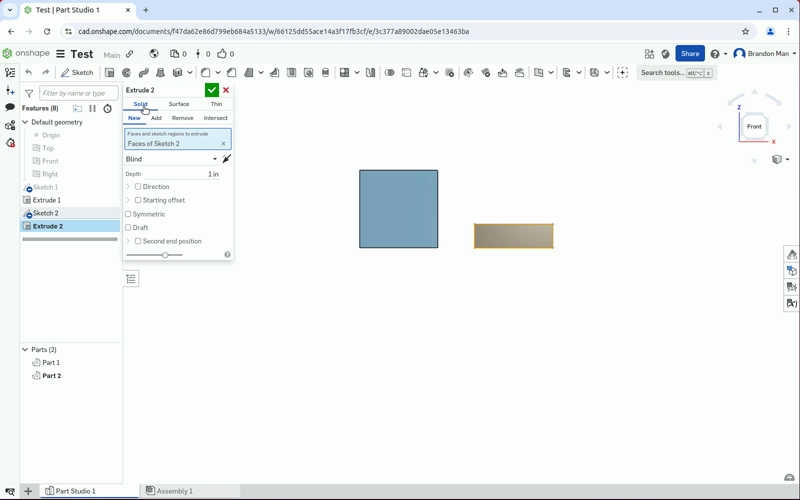
click(143, 106)
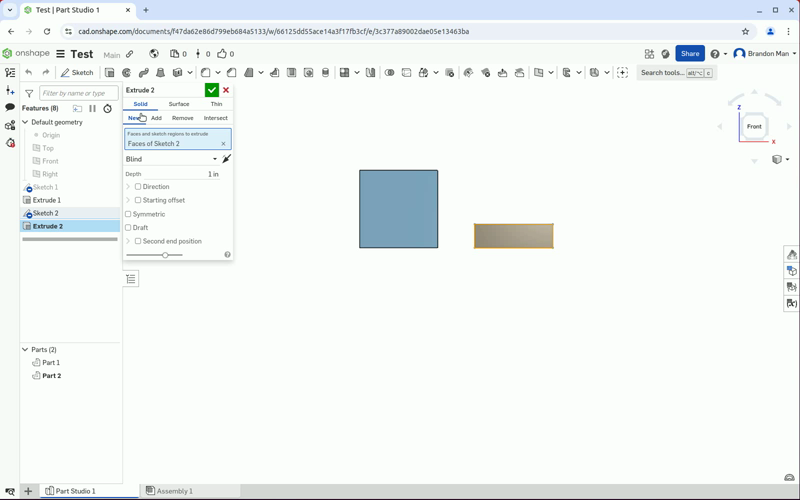
mouse_move(137, 120)
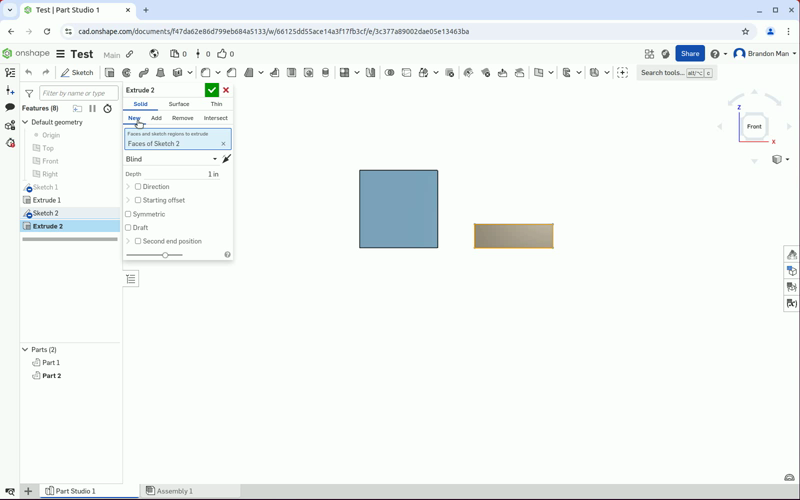
click(137, 120)
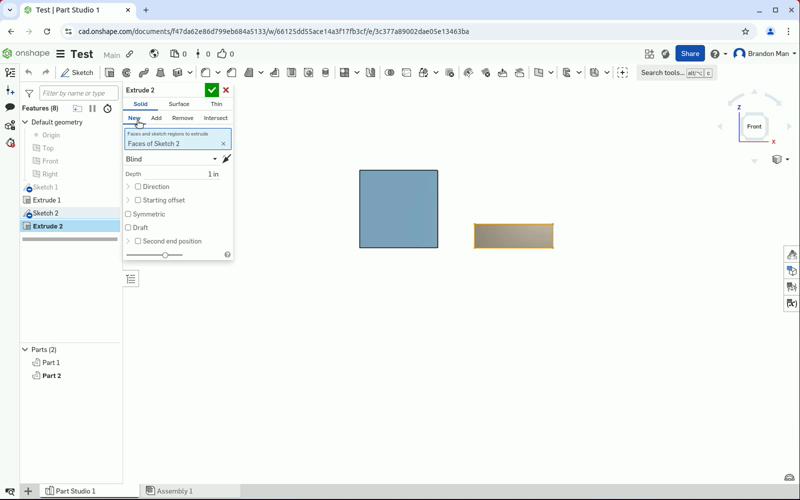
key(tab, 4)
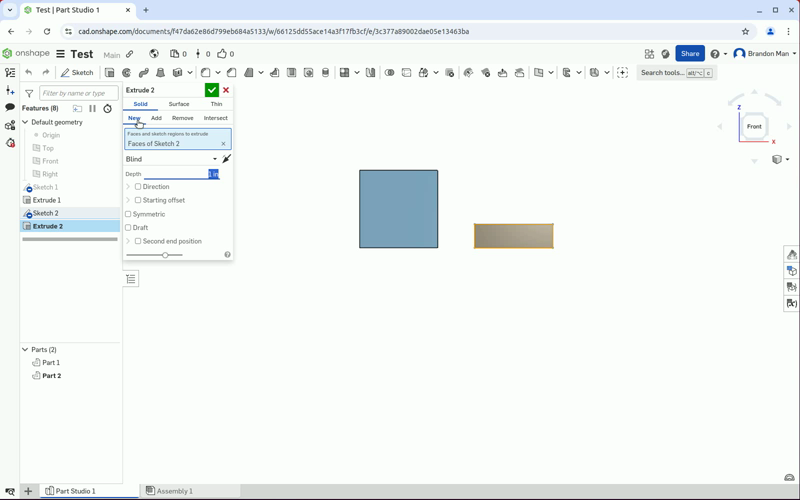
text(15.887)
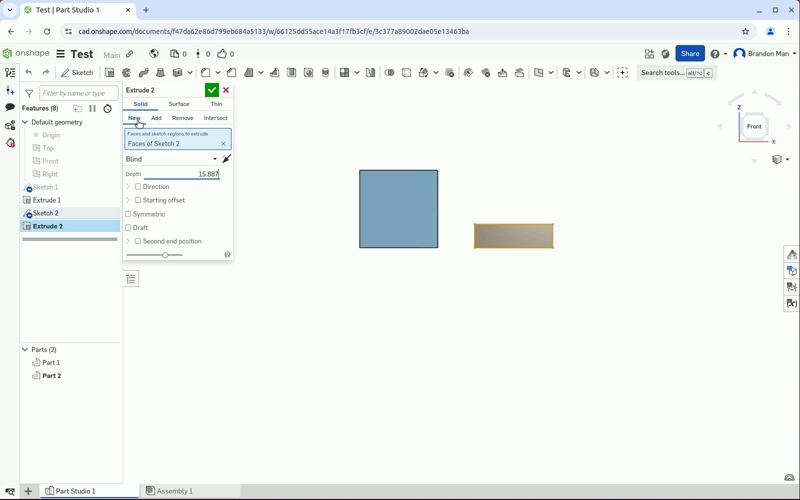
key(enter)
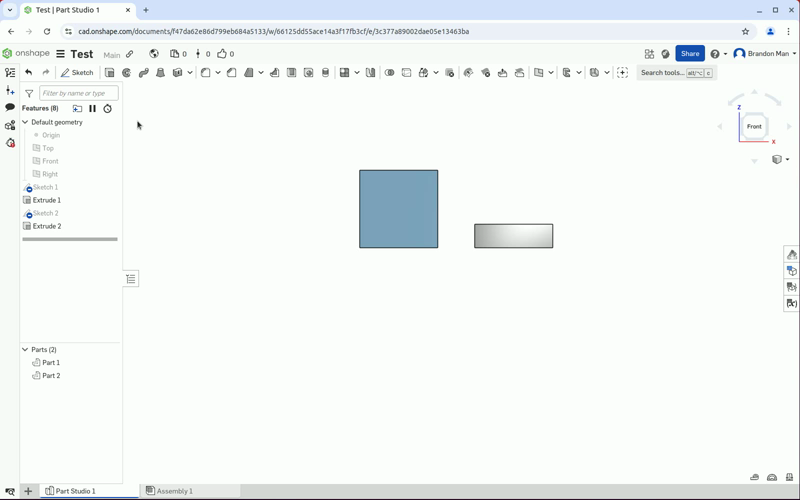
key(shift+h)
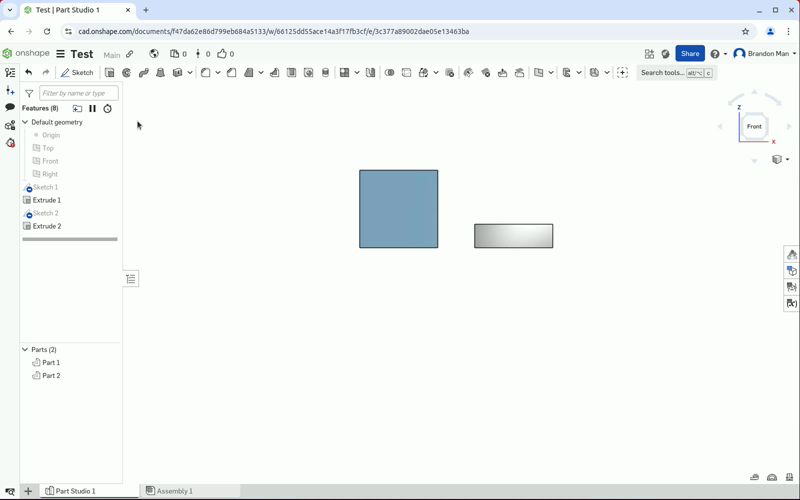
key(shift+h)
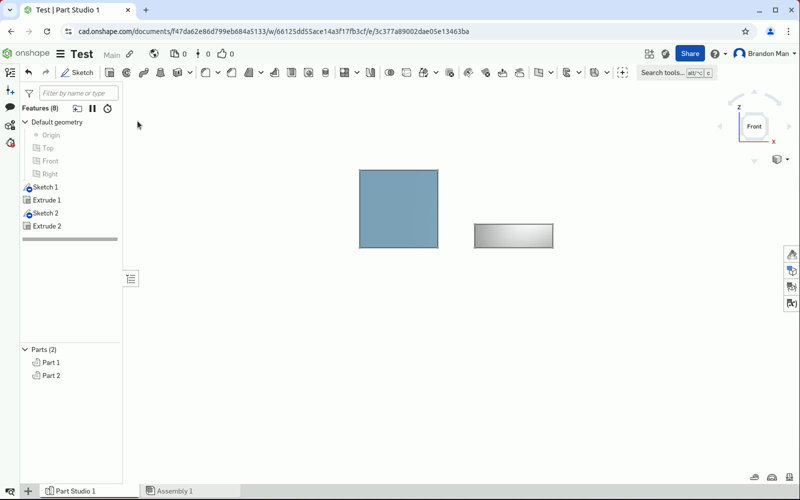
key(shift+7)
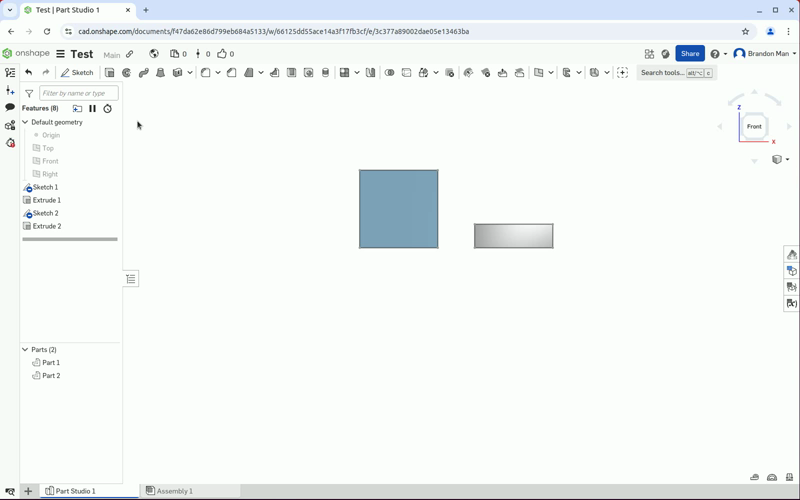
key(left, 2)
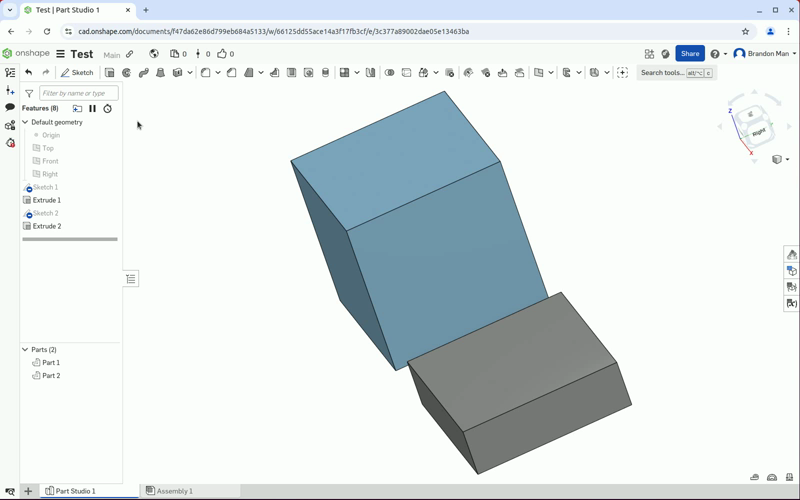
key(down, 2)
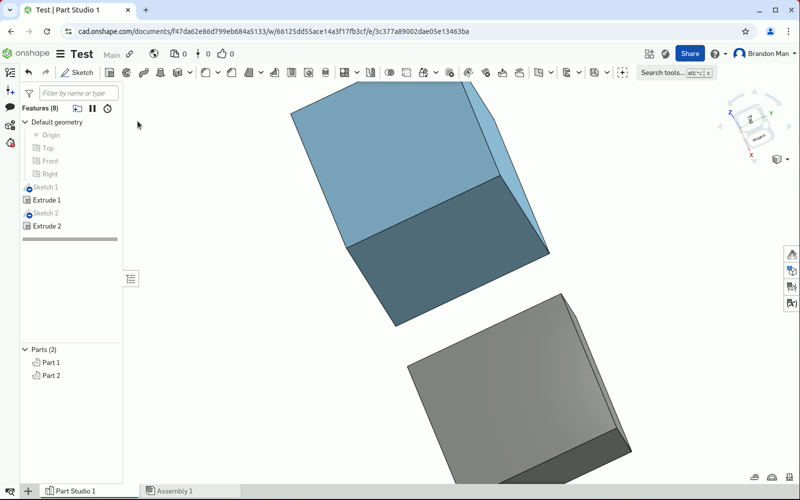
key(up, 2)
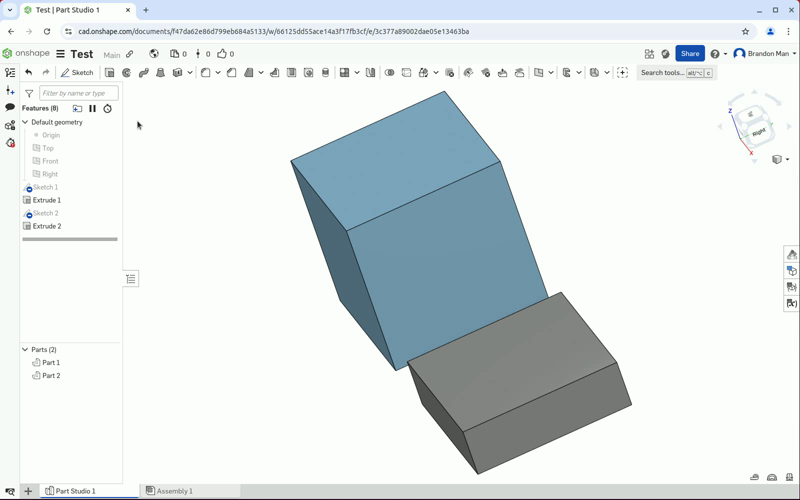
key(right, 2)
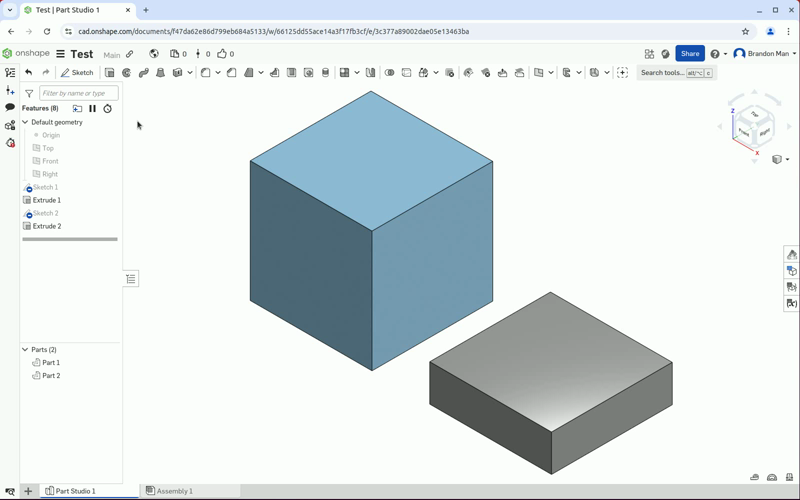
mouse_move(73, 189)
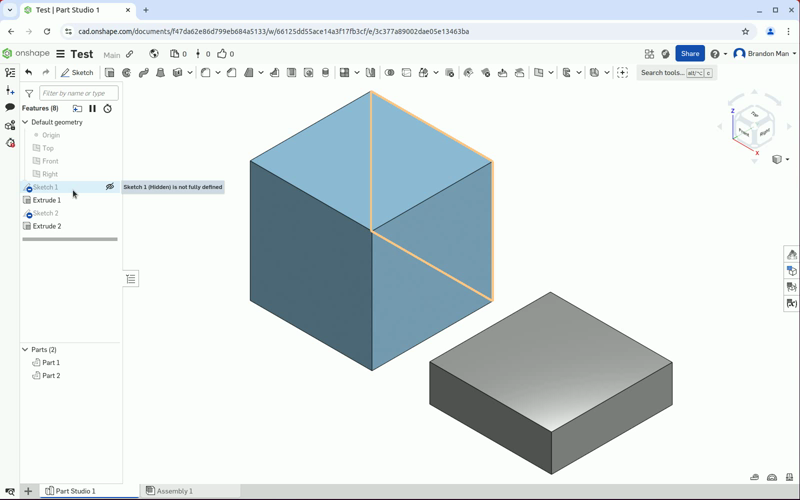
click(73, 189)